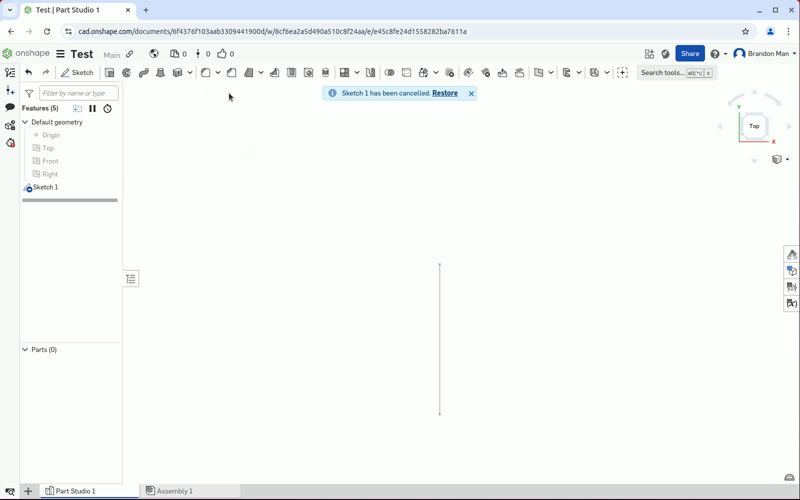
key(shift+h)
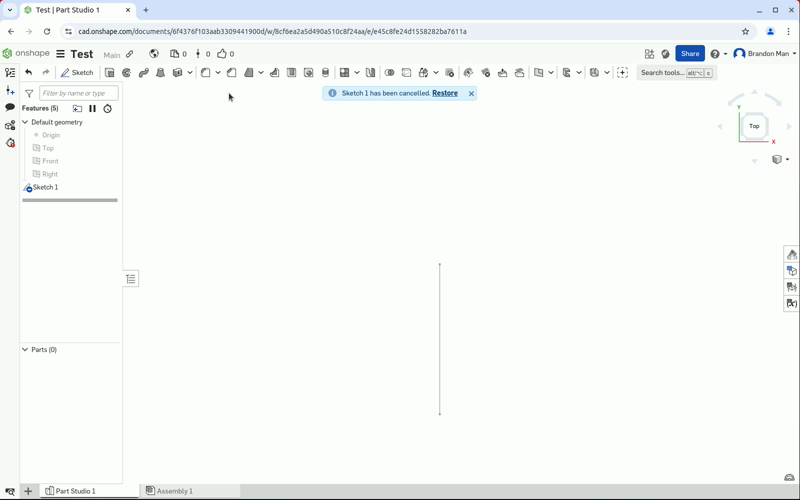
key(shift+s)
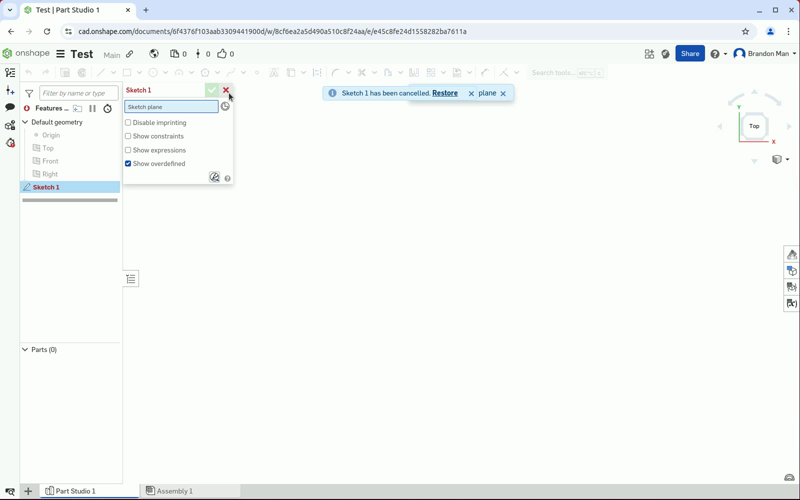
mouse_move(73, 150)
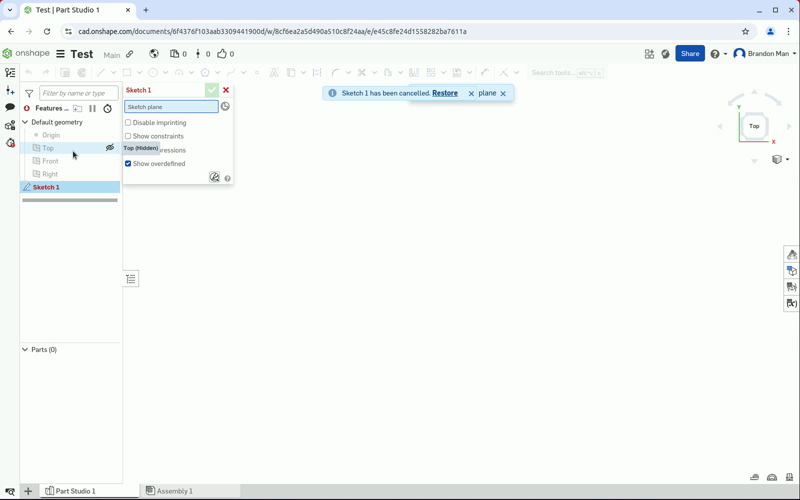
click(73, 150)
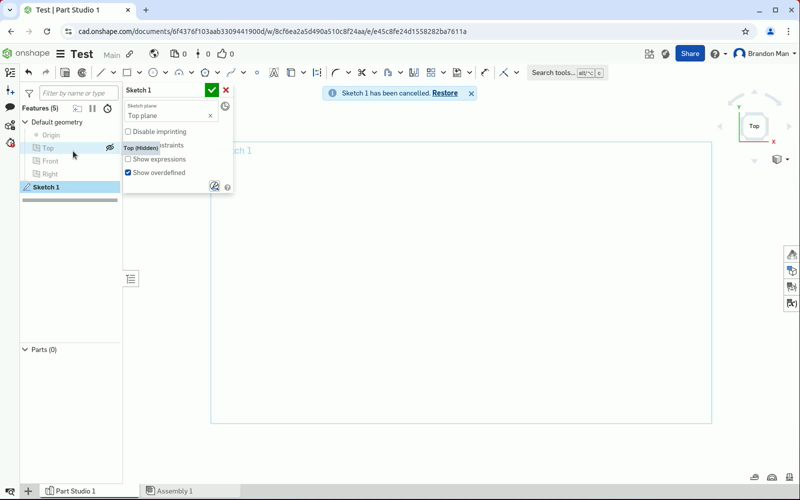
mouse_move(73, 352)
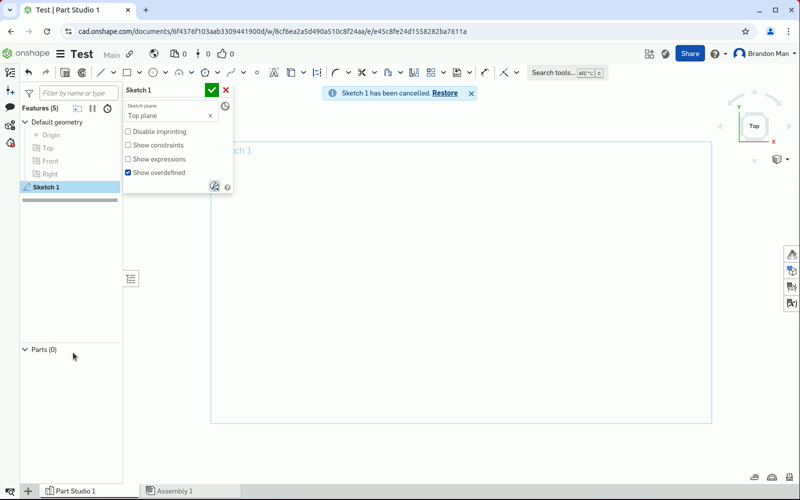
key(y)
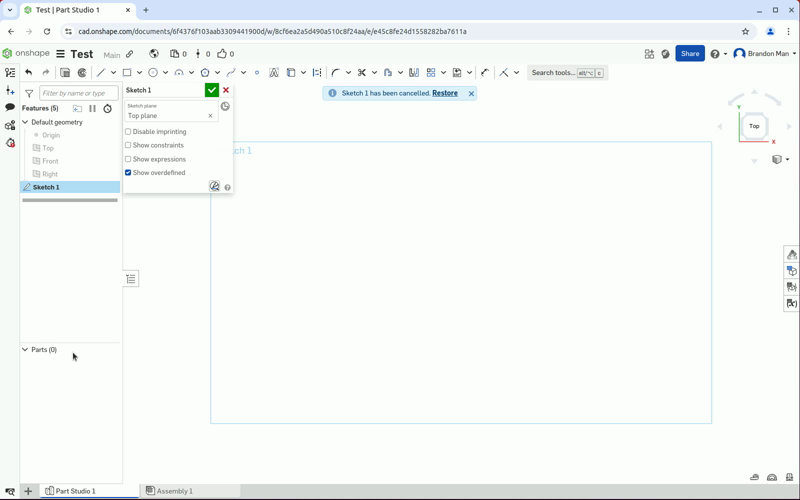
key(l)
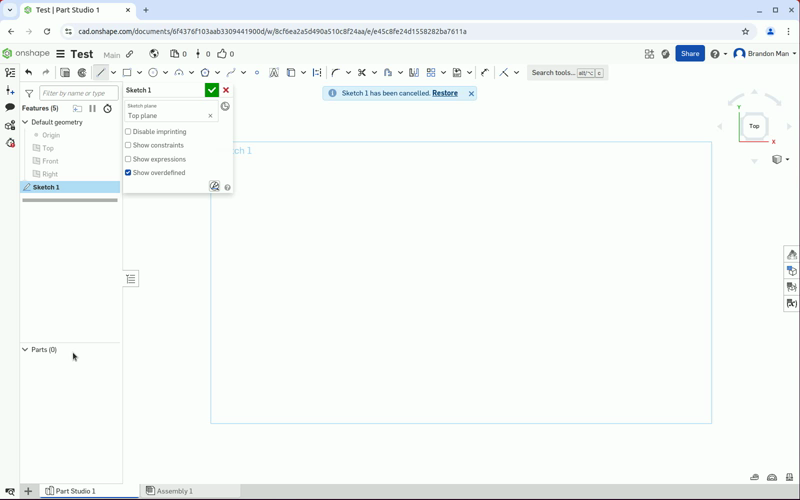
key_down(shift)
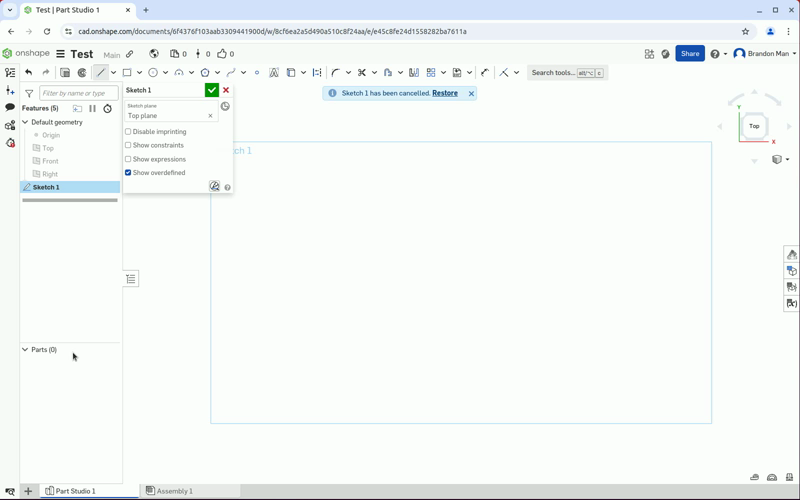
mouse_move(348, 361)
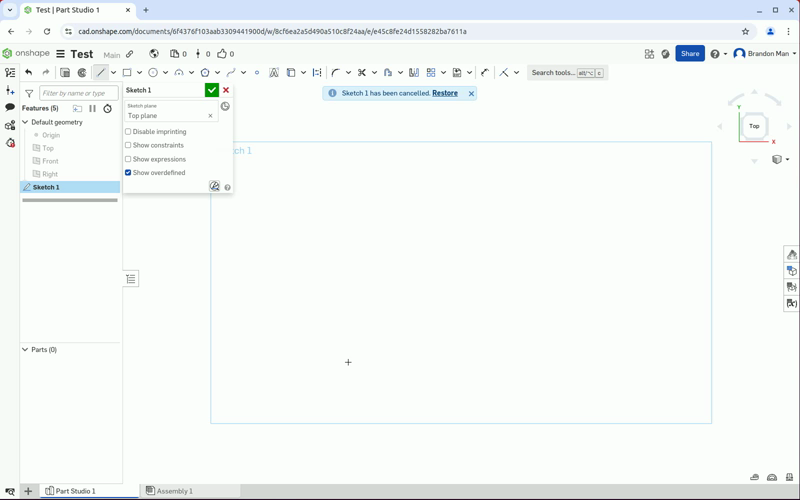
click(348, 361)
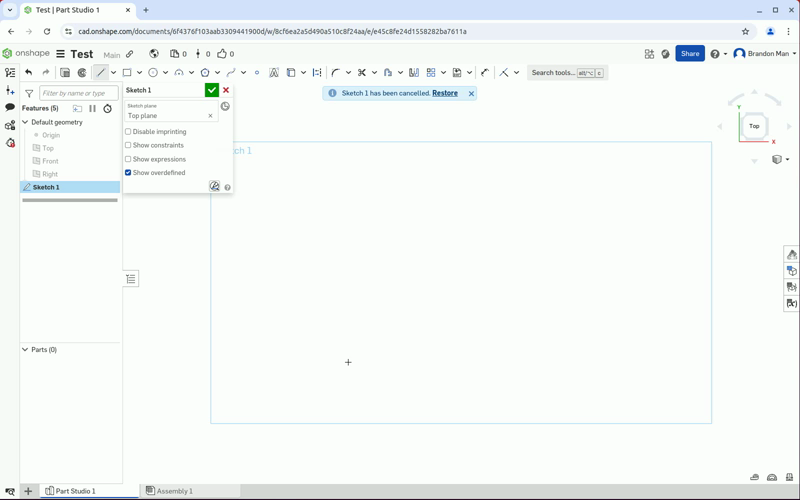
key_up(shift)
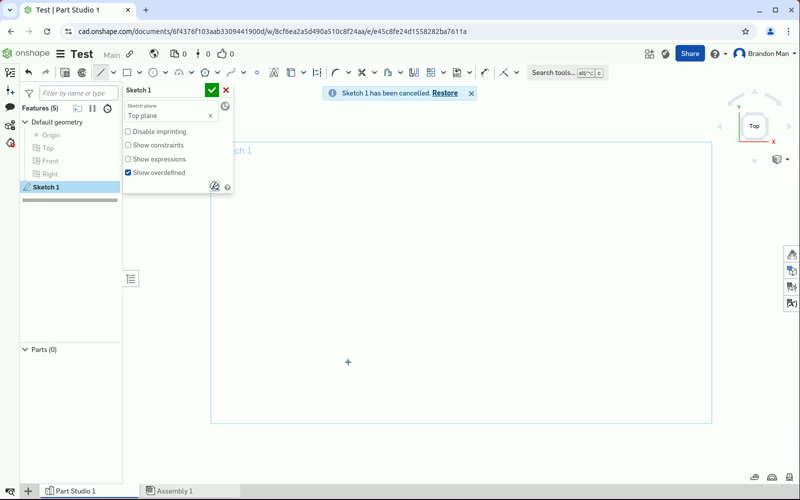
key_down(shift)
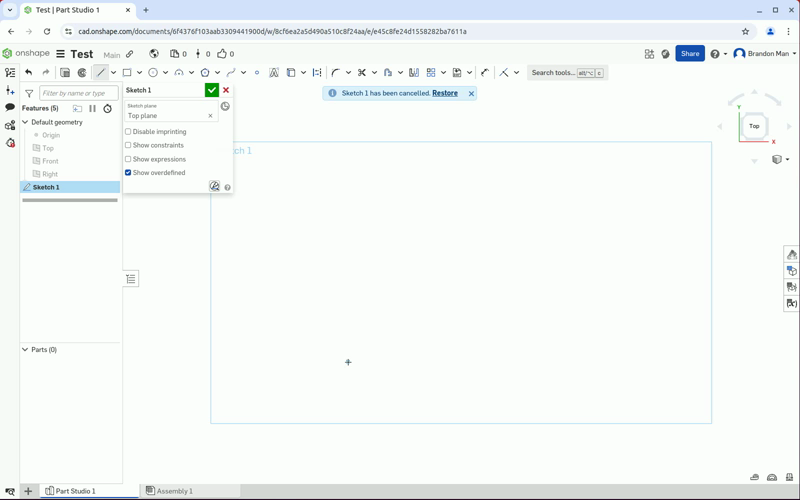
mouse_move(572, 361)
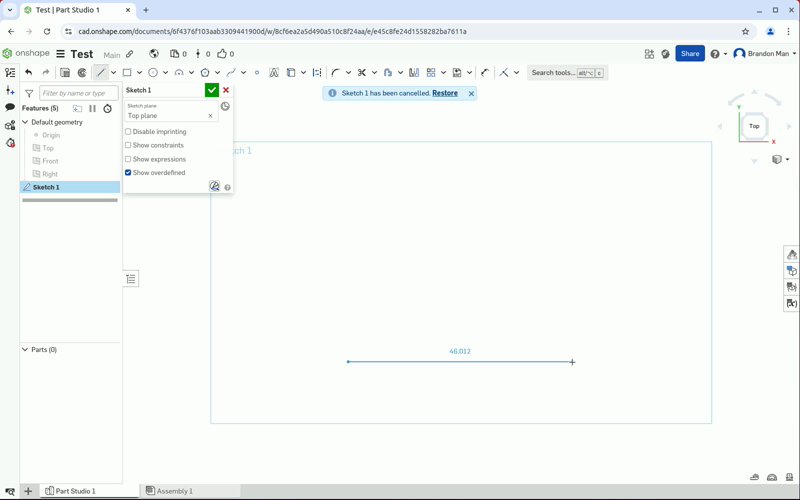
click(572, 361)
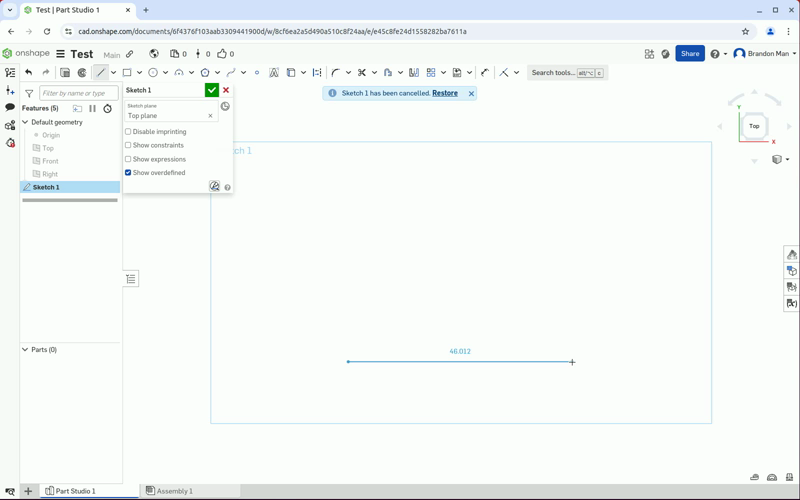
key_up(shift)
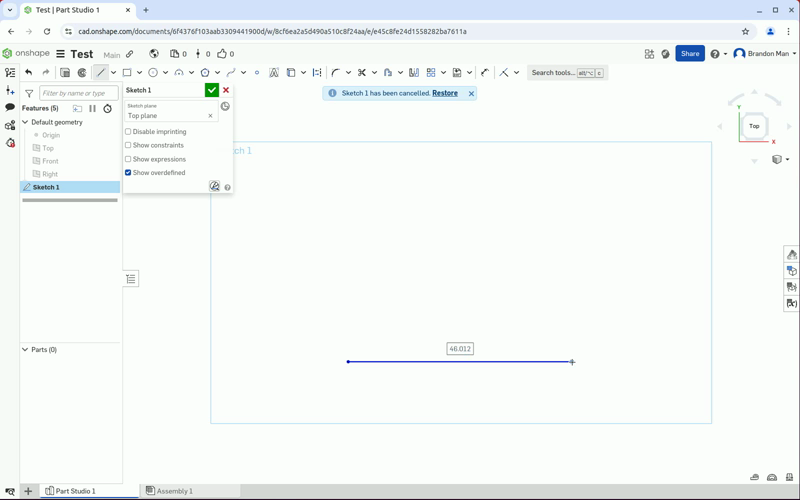
key_down(shift)
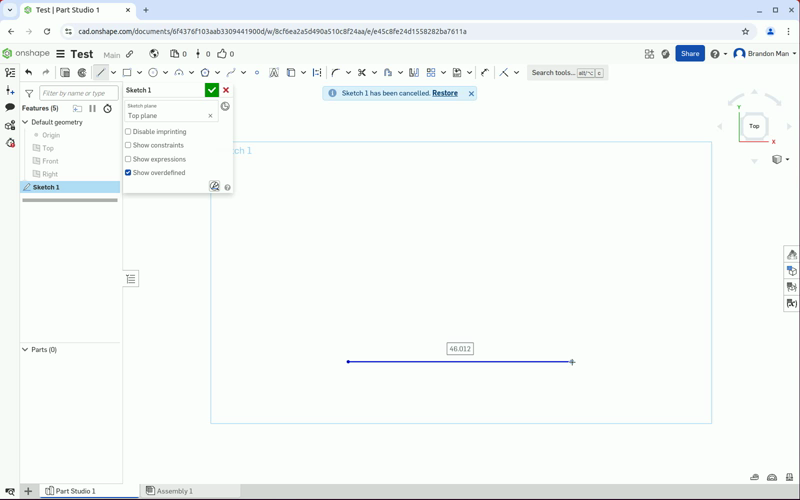
mouse_move(572, 203)
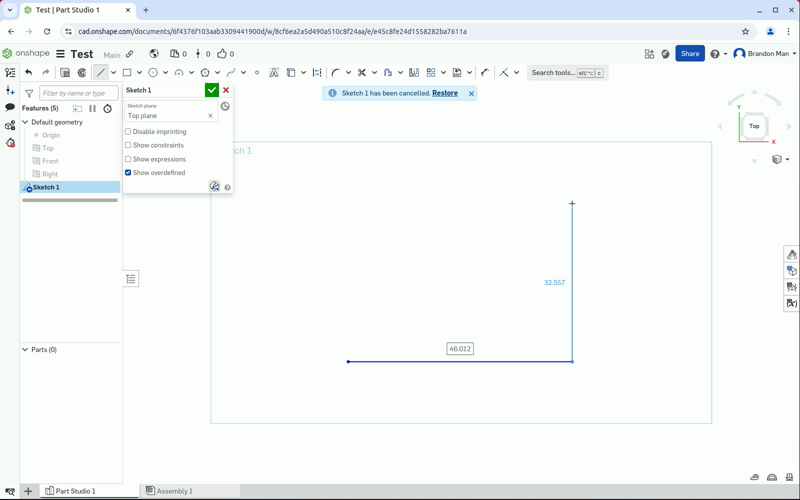
click(572, 203)
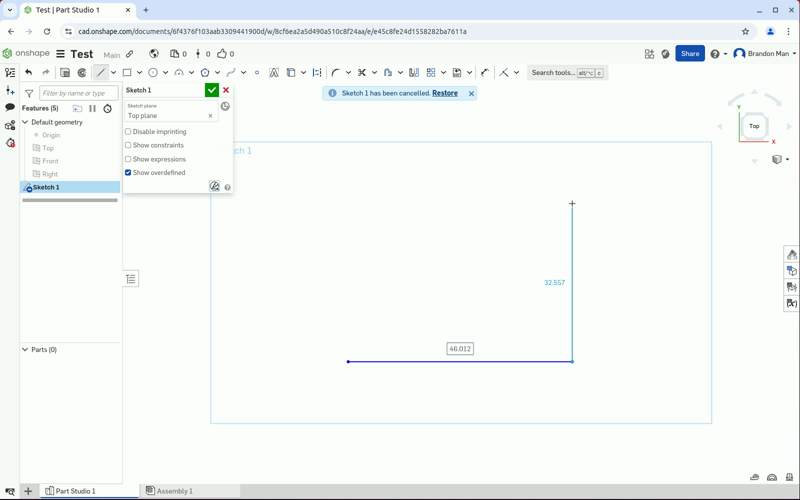
key_up(shift)
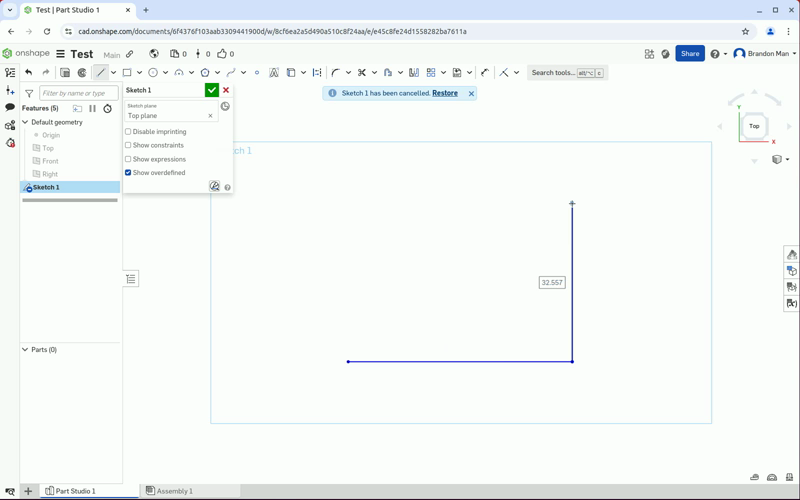
key_down(shift)
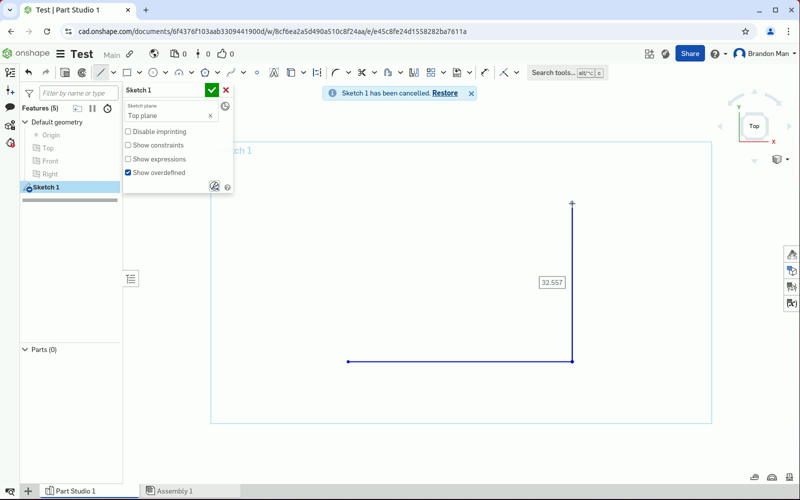
mouse_move(348, 203)
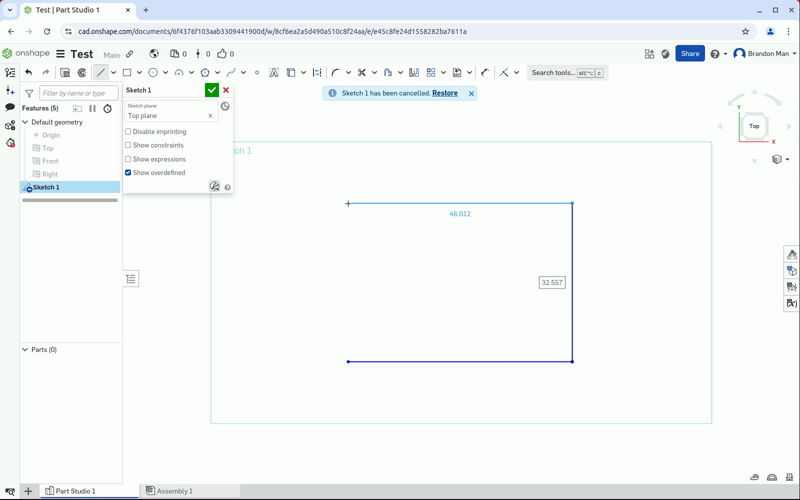
click(348, 203)
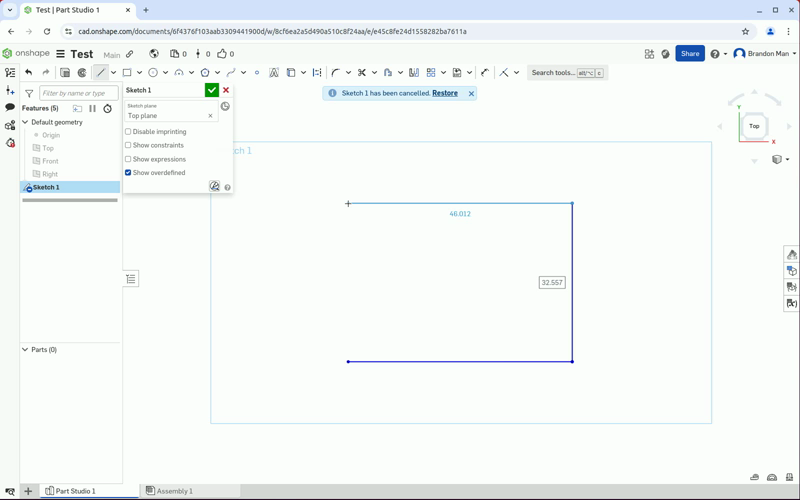
key_up(shift)
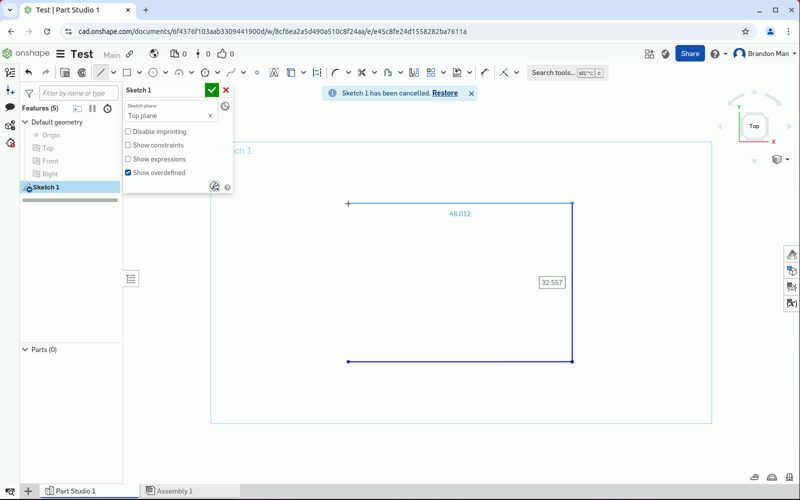
key_down(shift)
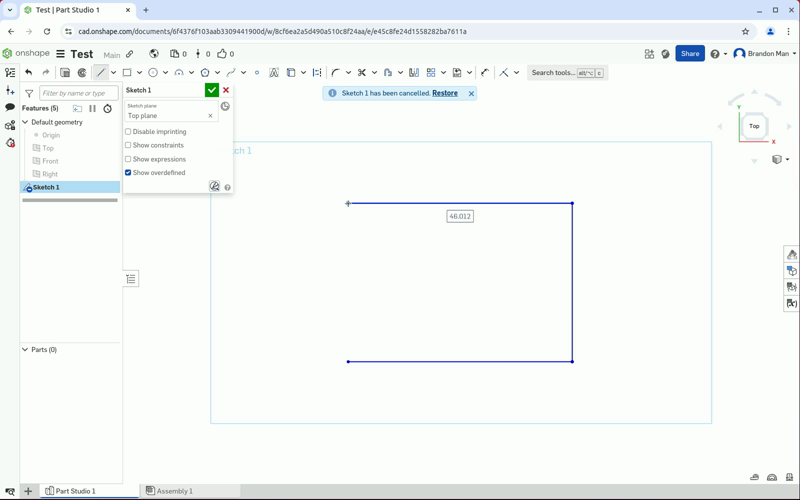
mouse_move(348, 361)
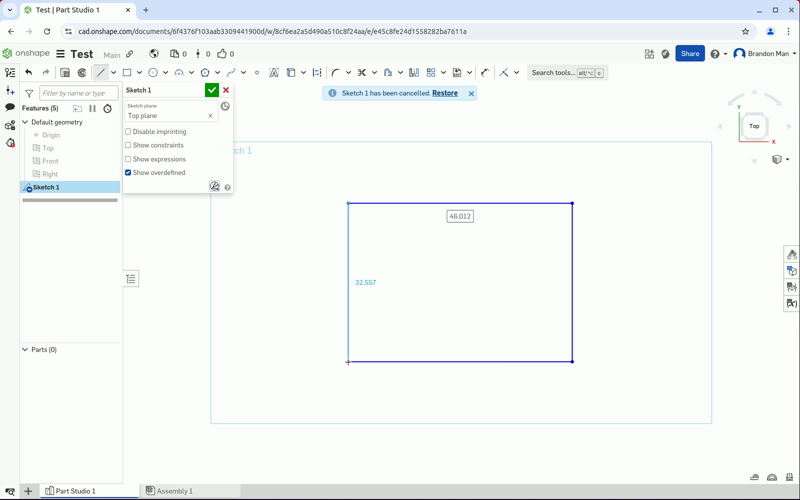
key_up(shift)
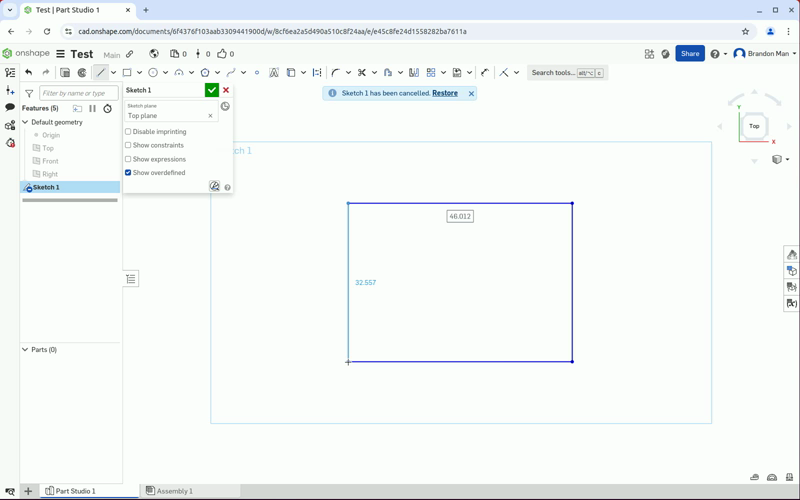
click(348, 361)
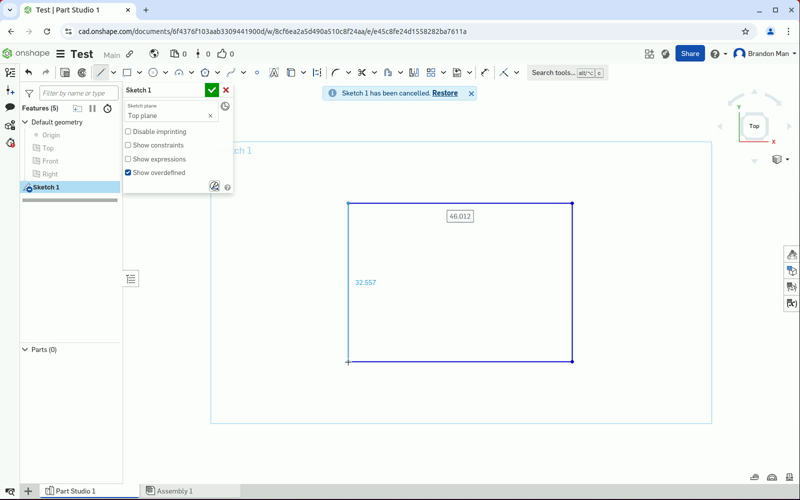
key(esc)
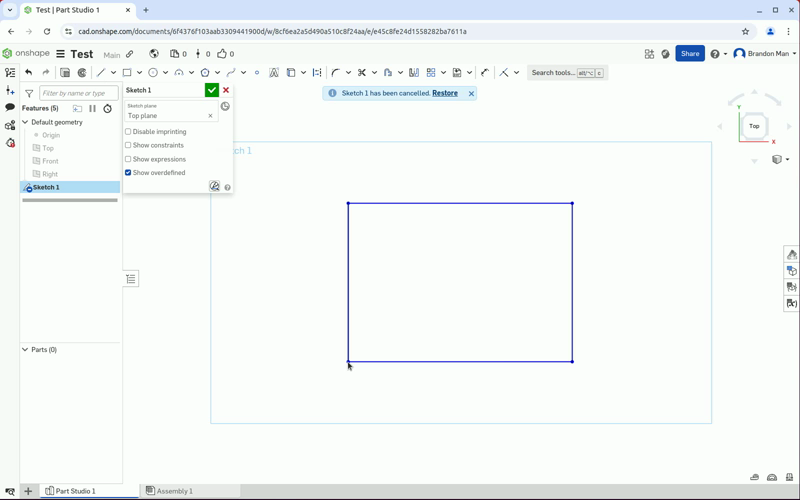
mouse_move(540, 275)
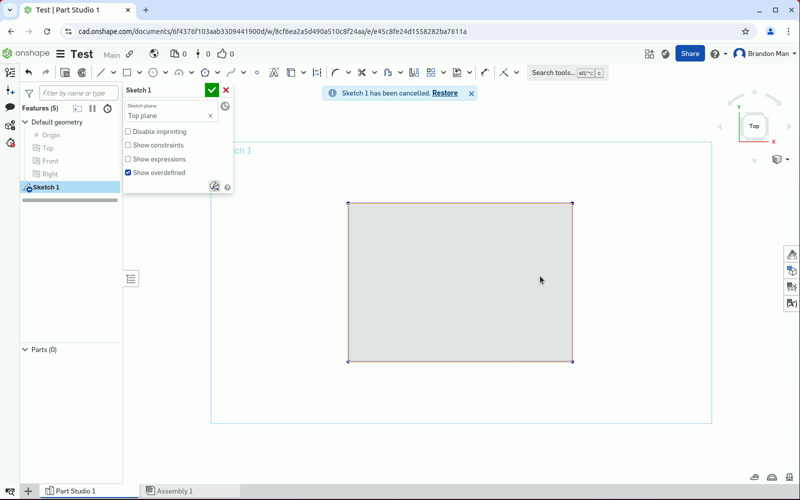
click(540, 275)
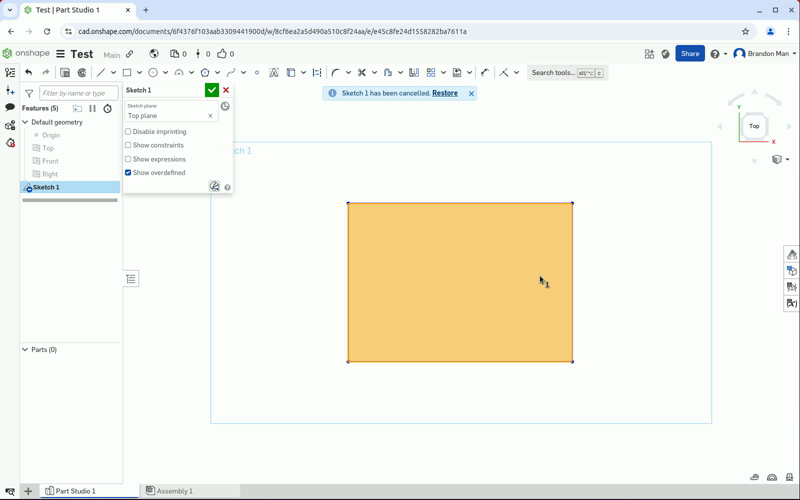
mouse_move(73, 352)
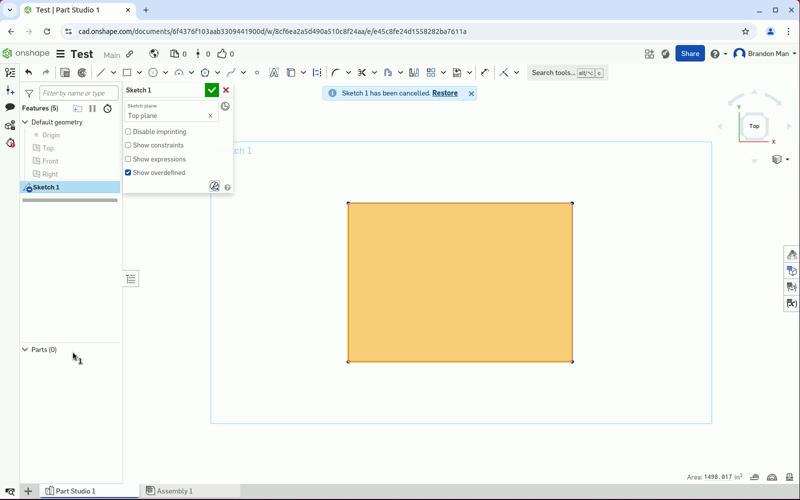
key(shift+y)
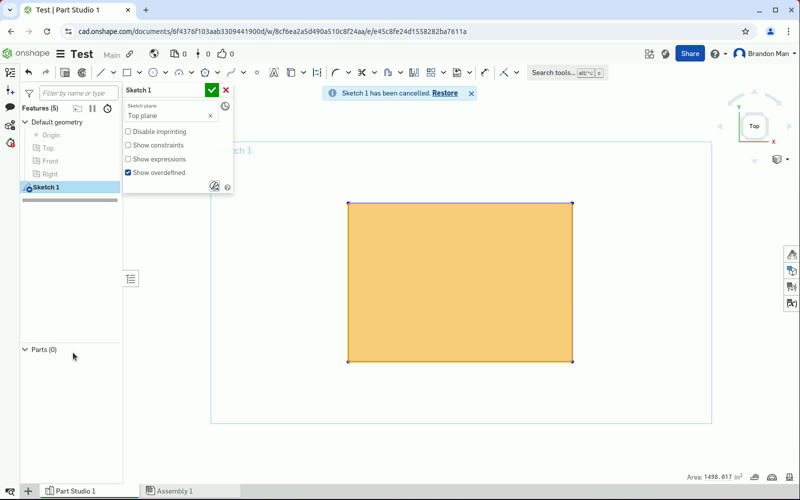
key(shift+e)
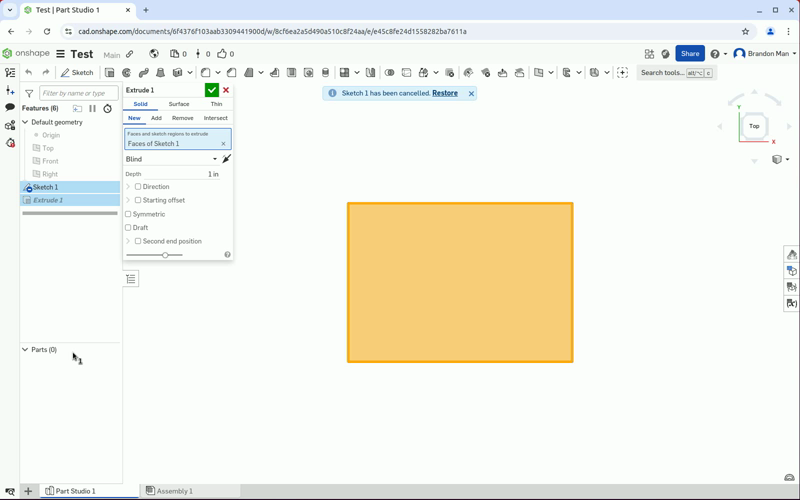
mouse_move(143, 106)
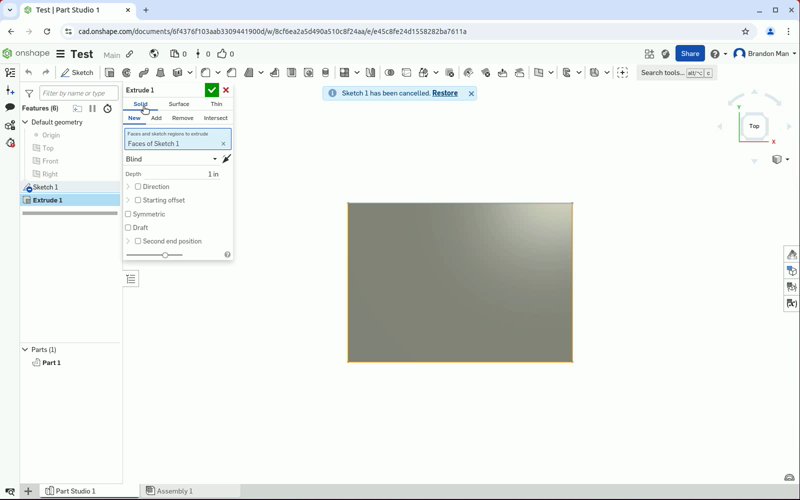
click(143, 106)
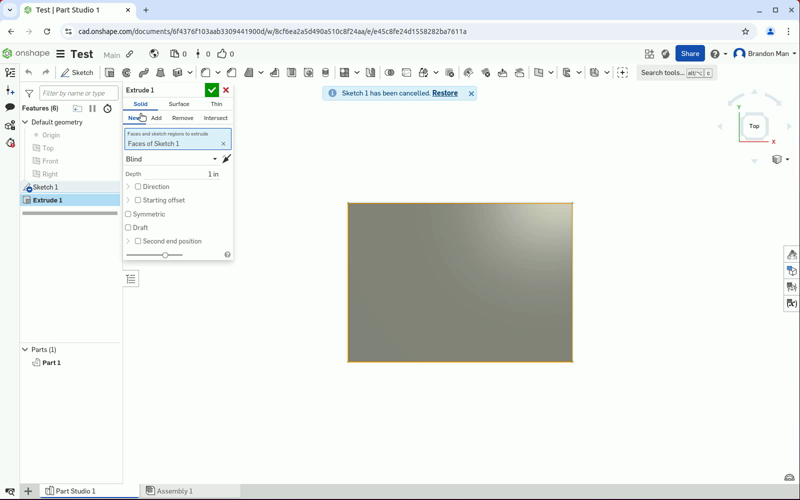
mouse_move(137, 120)
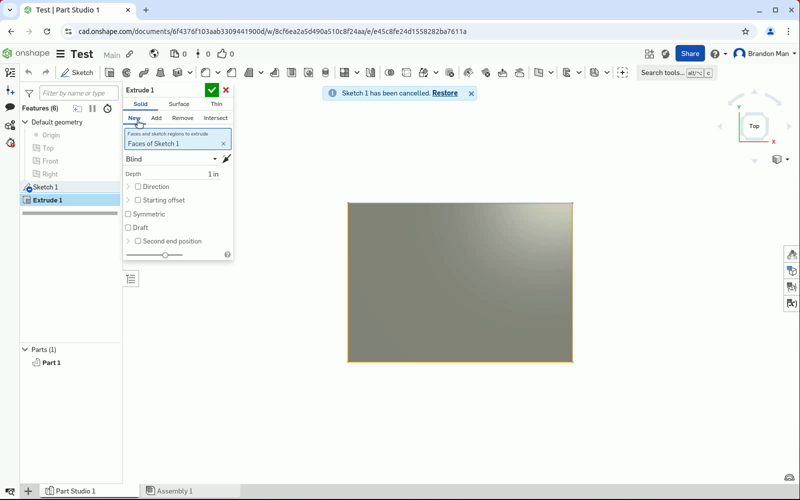
click(137, 120)
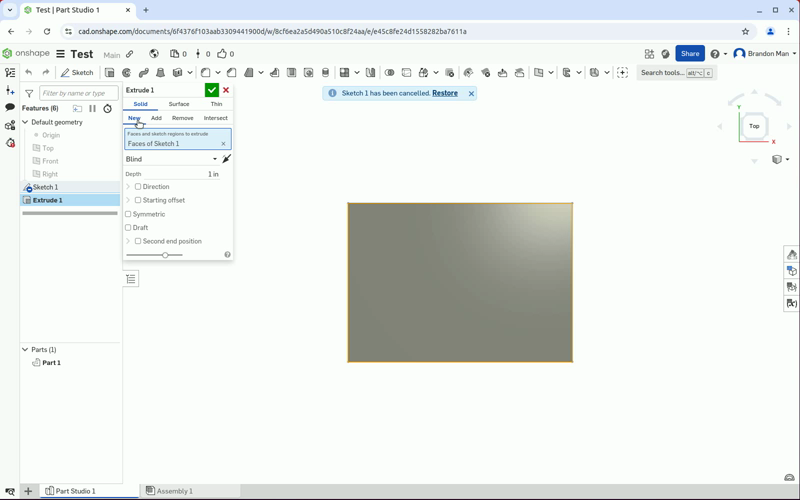
key(tab, 4)
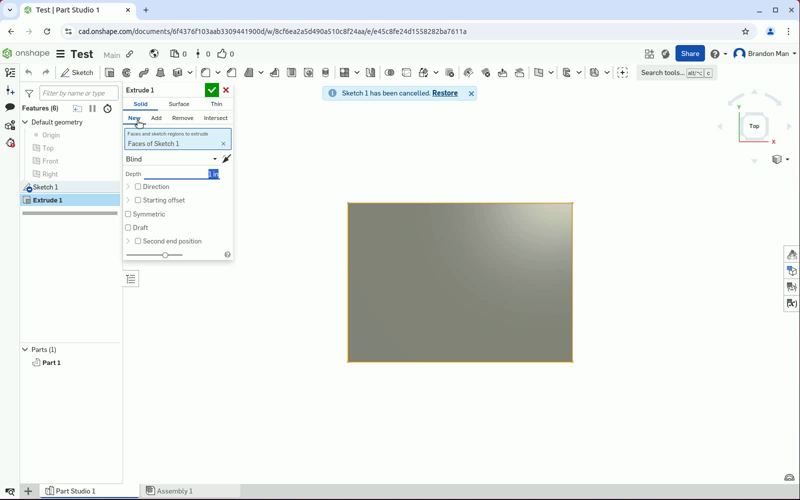
text(5.536)
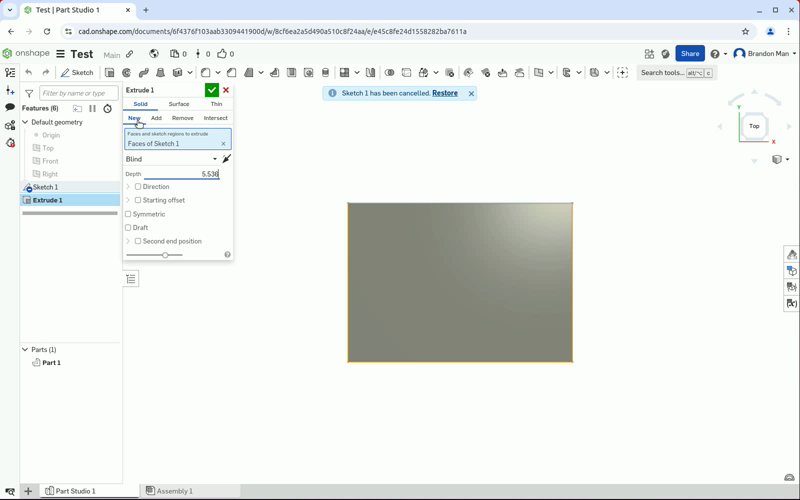
key(enter)
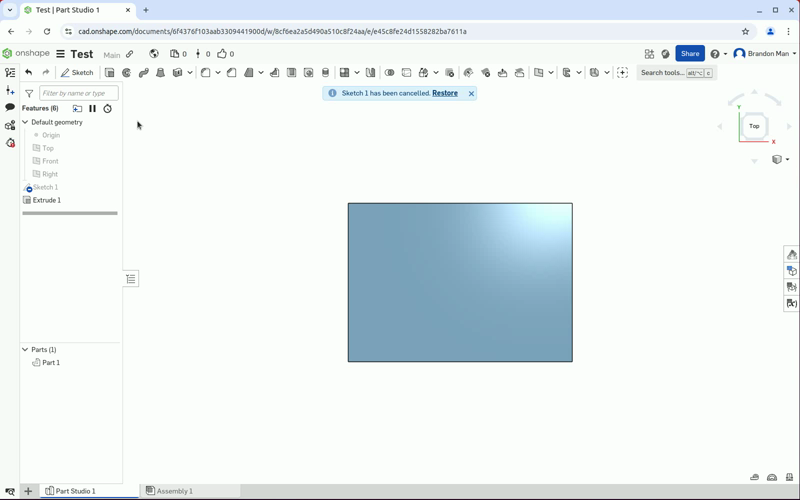
key(shift+h)
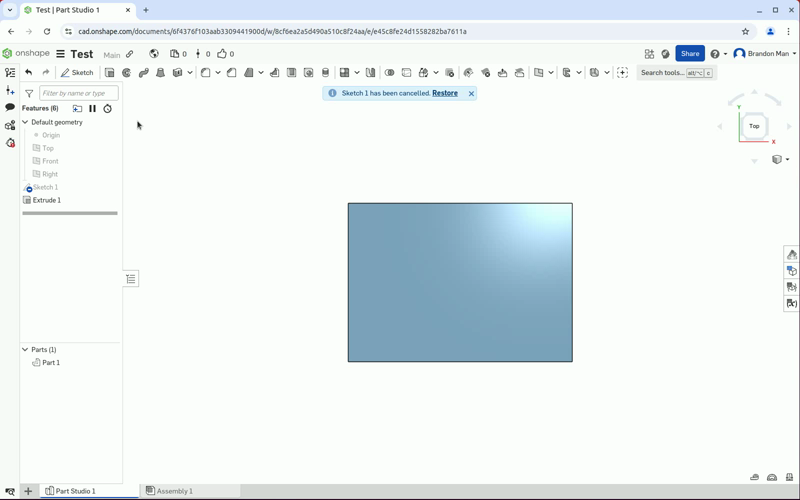
key(shift+h)
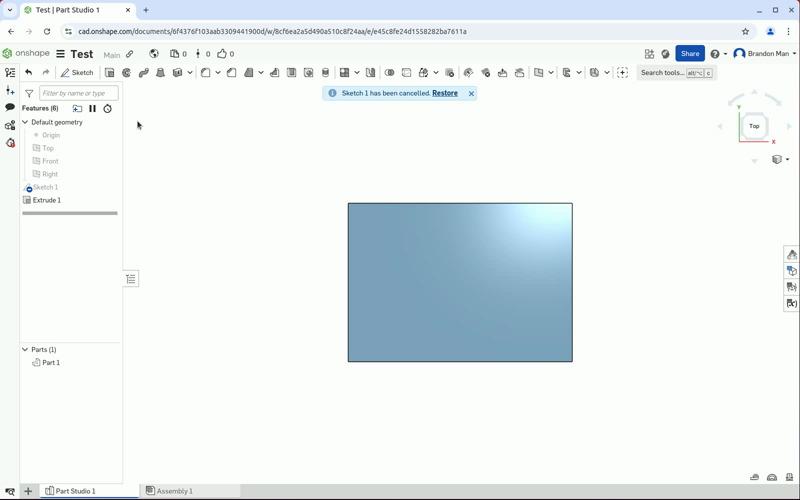
mouse_move(73, 189)
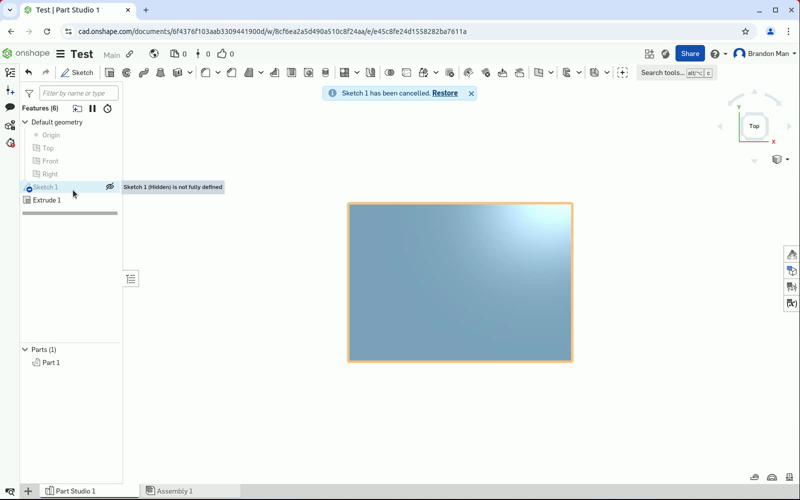
click(73, 189)
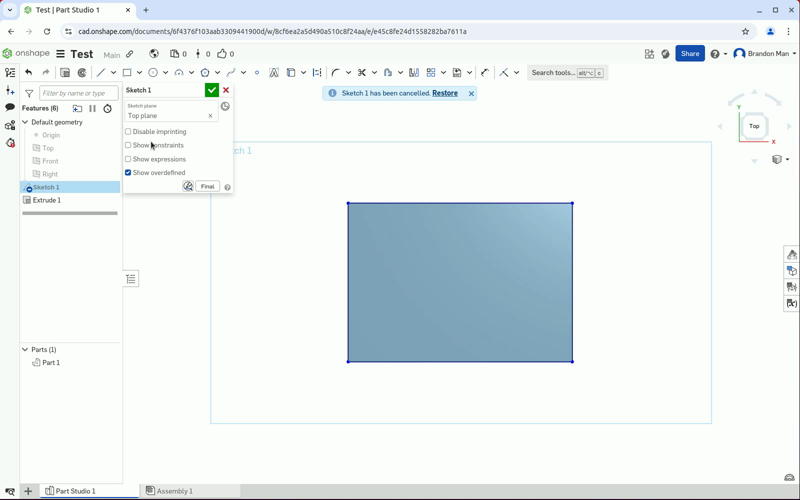
mouse_move(229, 92)
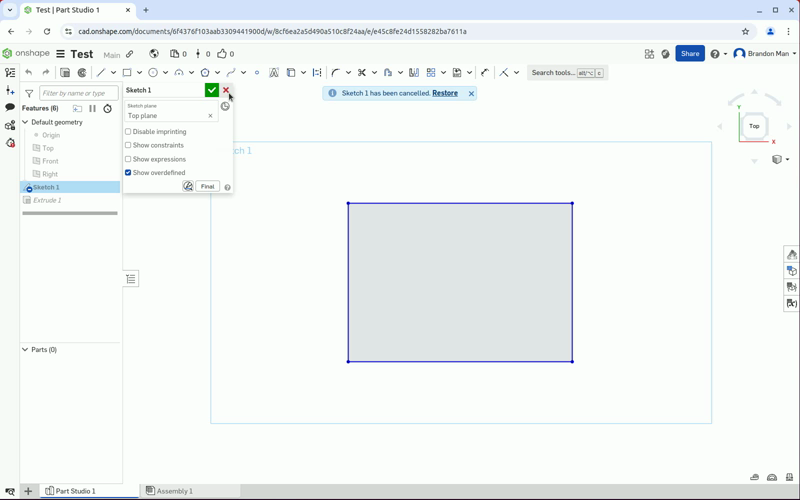
click(229, 92)
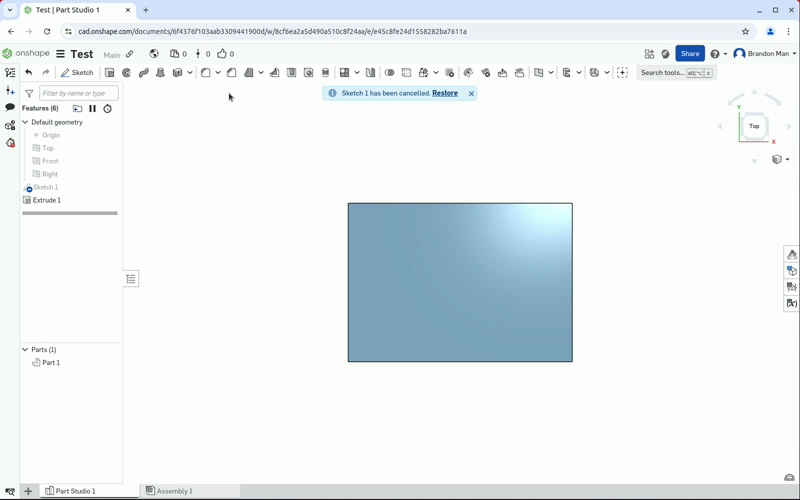
mouse_move(541, 75)
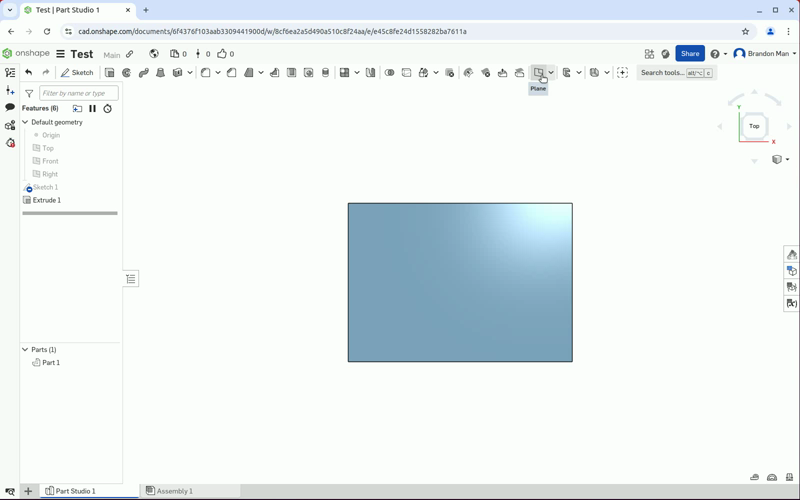
click(541, 75)
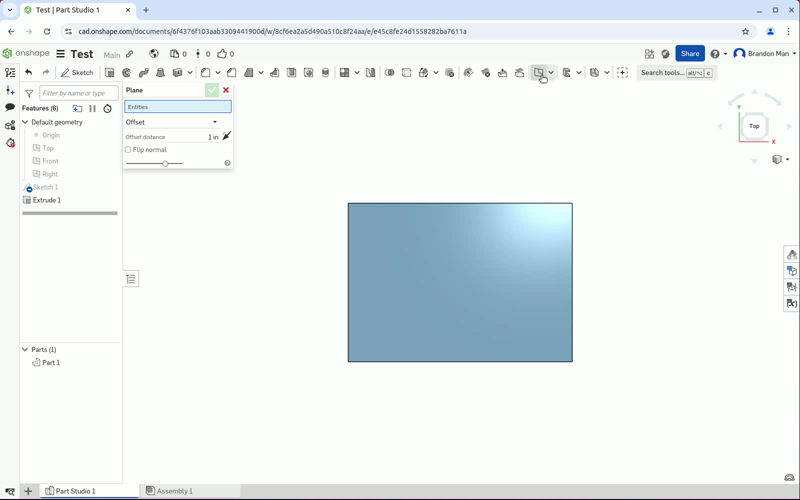
mouse_move(73, 150)
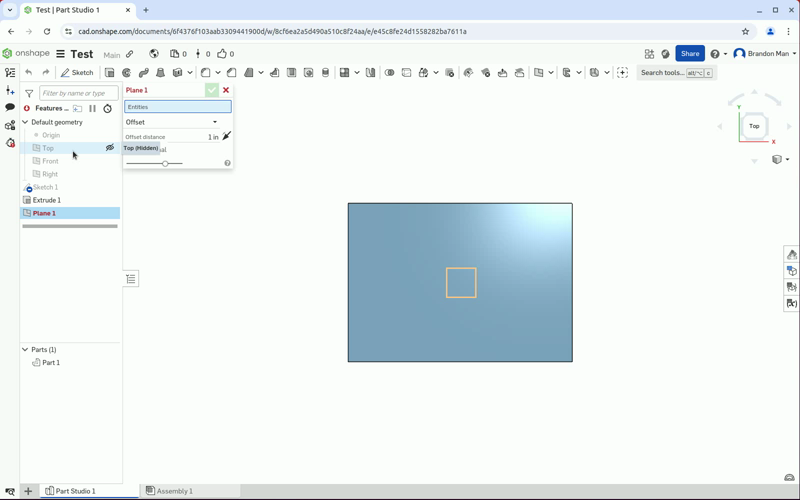
click(73, 150)
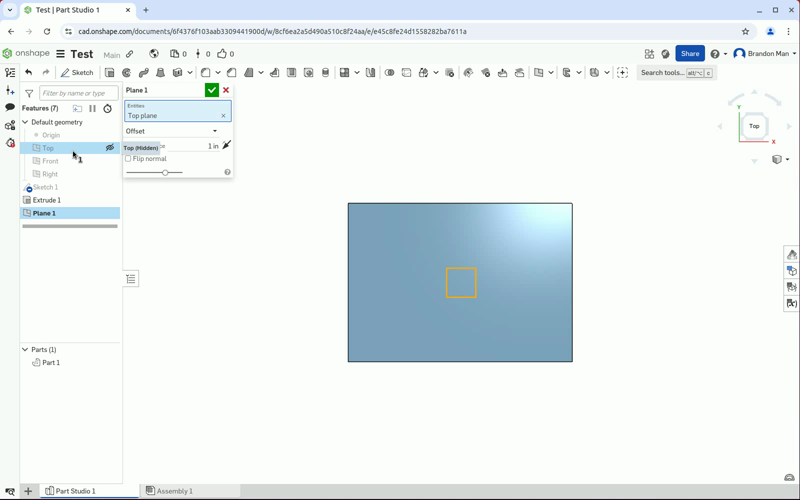
key(tab, 2)
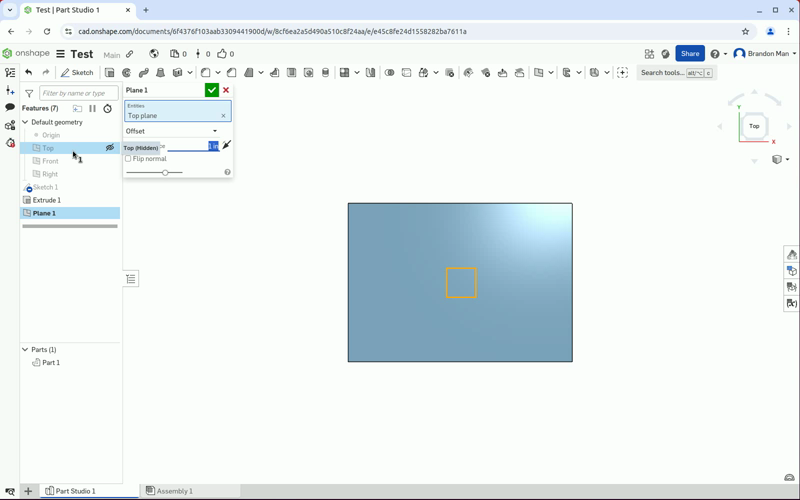
text(5.546)
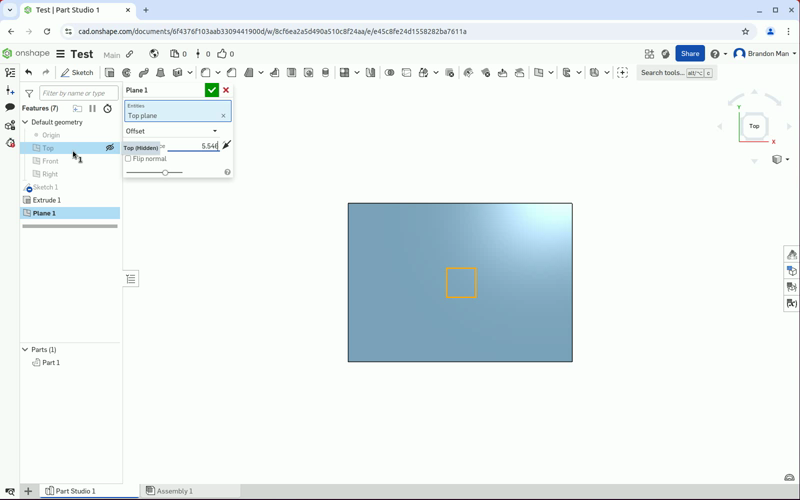
key(enter, 2)
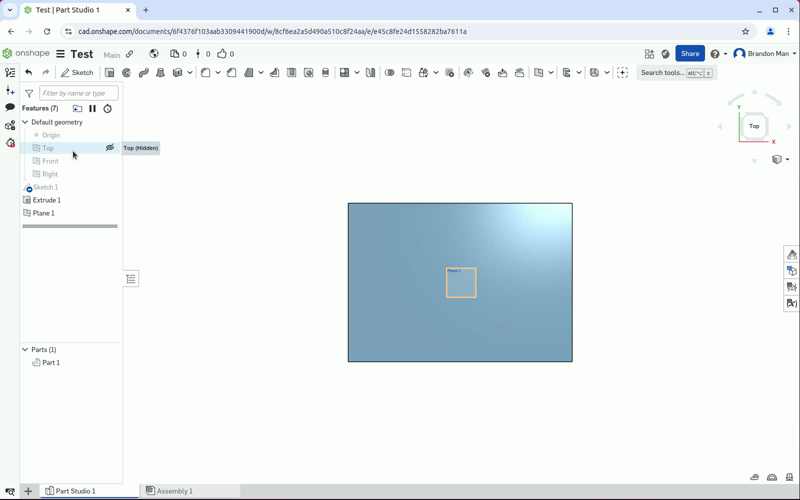
key(shift+s)
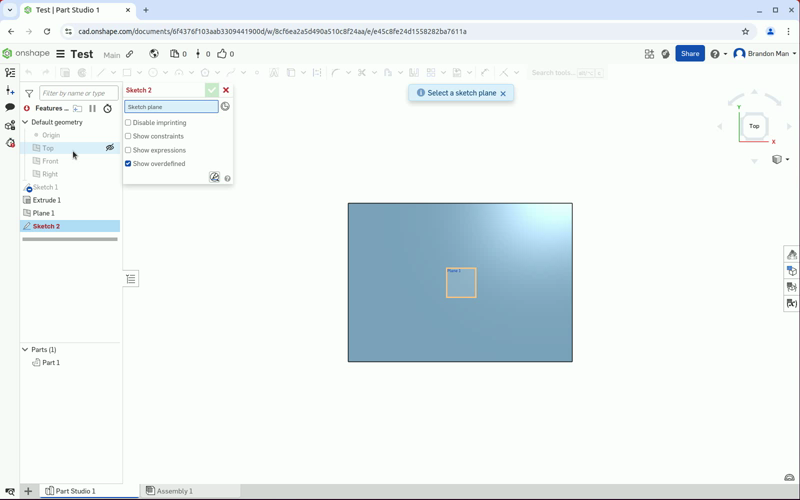
mouse_move(73, 215)
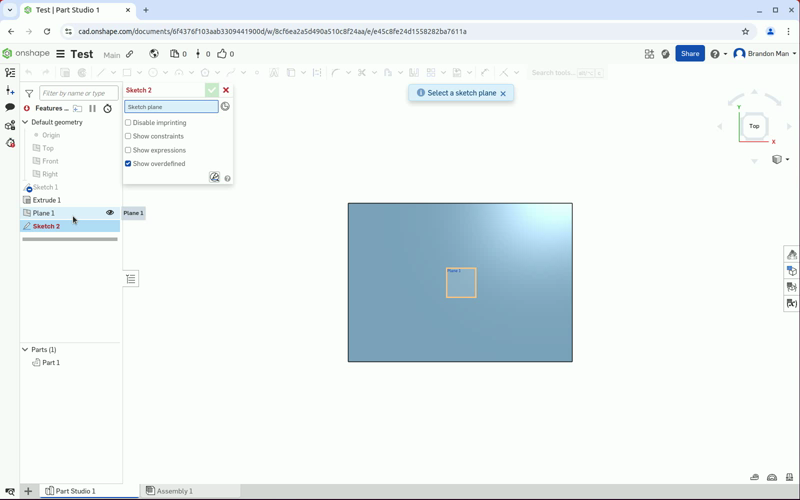
click(73, 215)
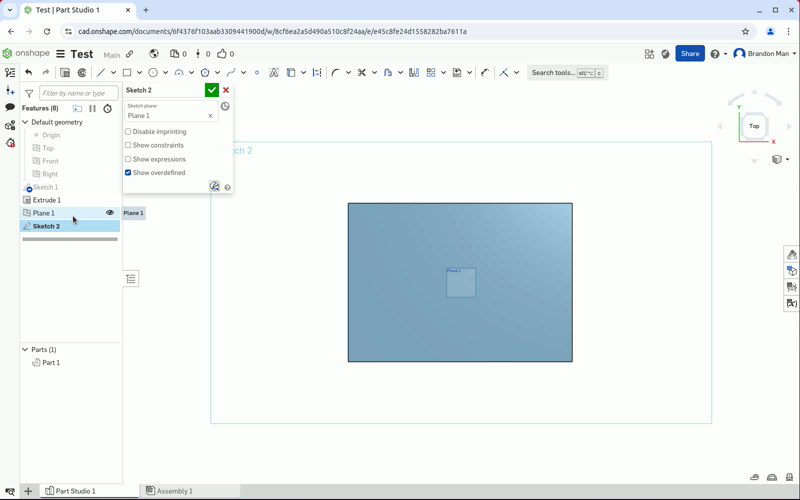
mouse_move(73, 352)
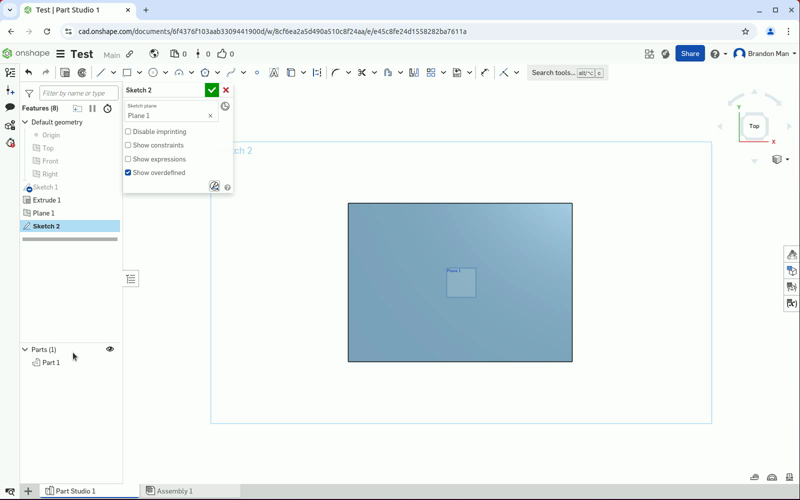
key(y)
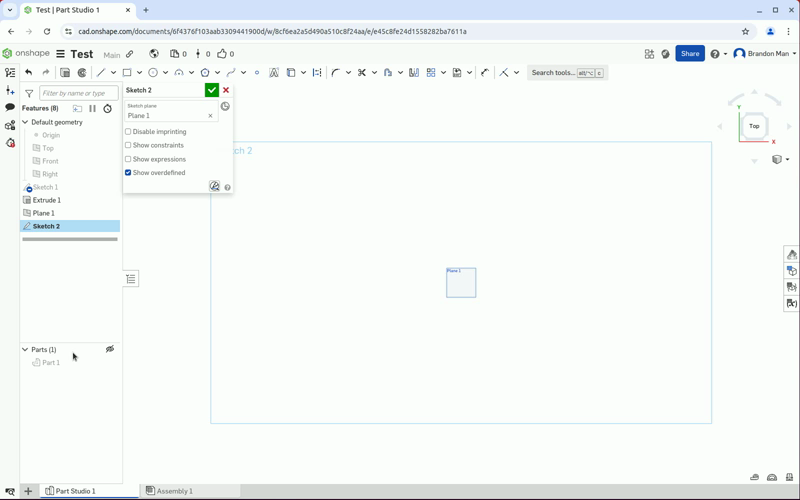
key(c)
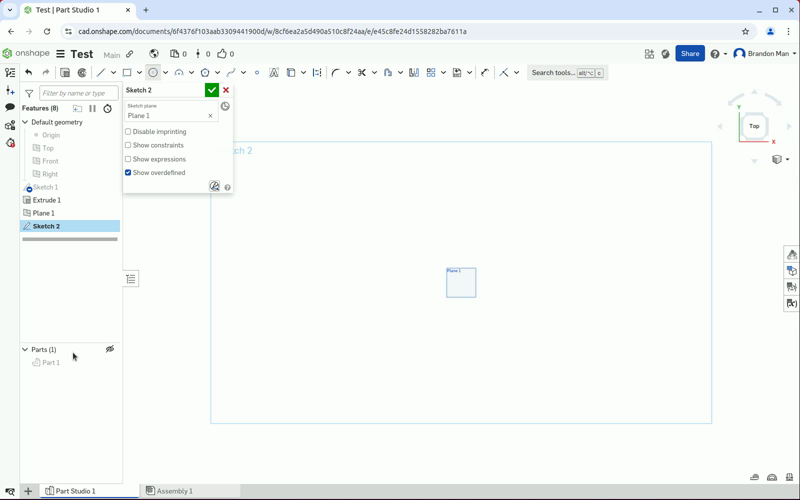
key_down(shift)
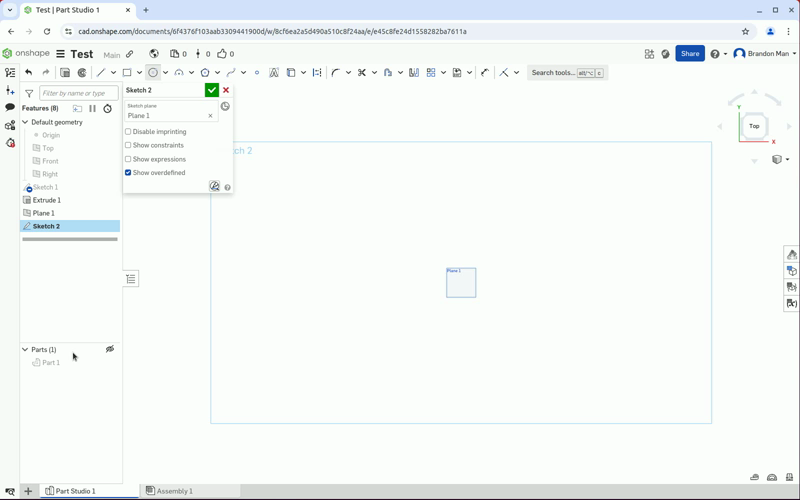
mouse_move(461, 282)
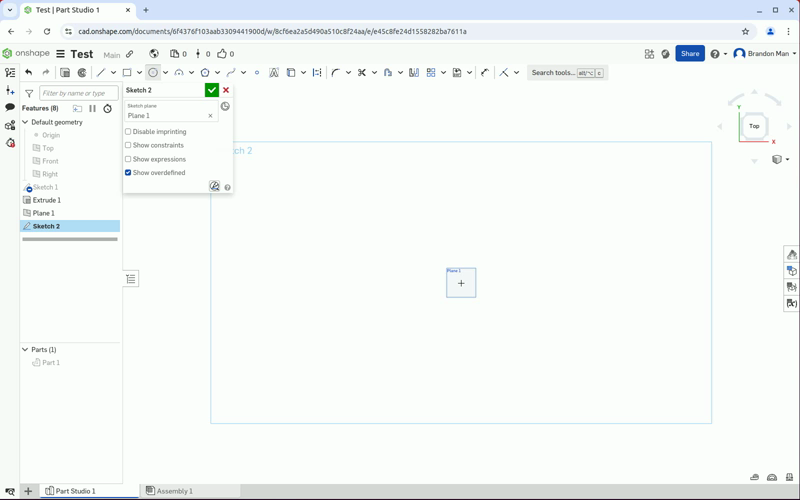
click(461, 282)
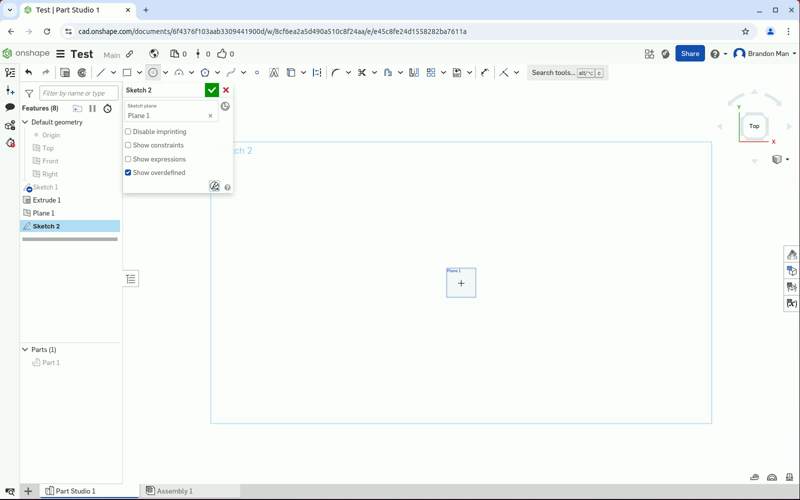
key_up(shift)
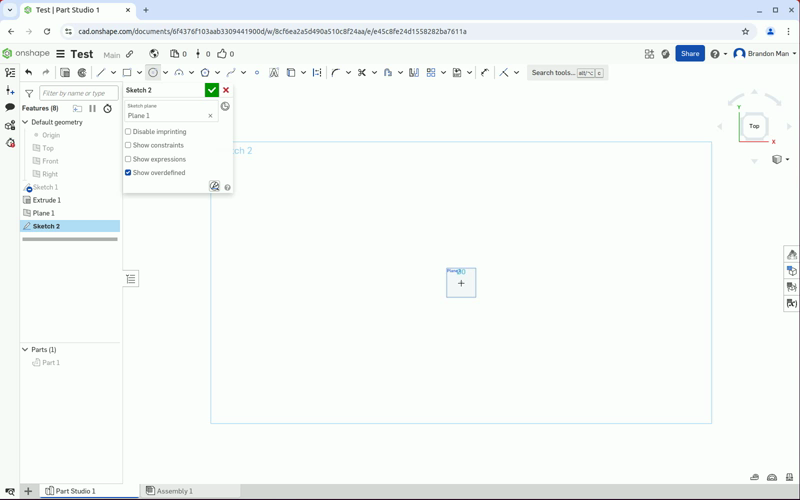
mouse_move(501, 282)
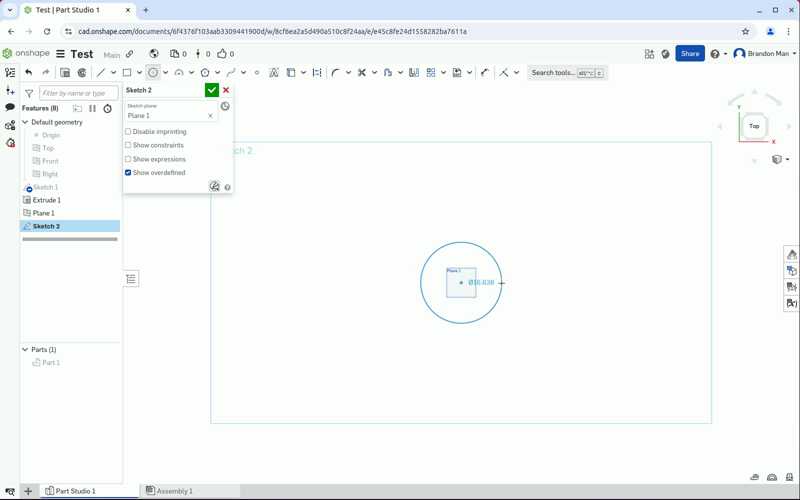
click(501, 282)
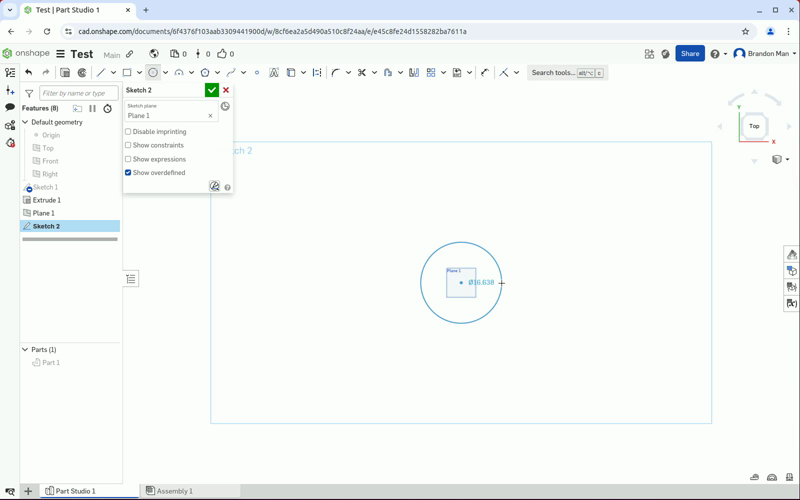
key(esc)
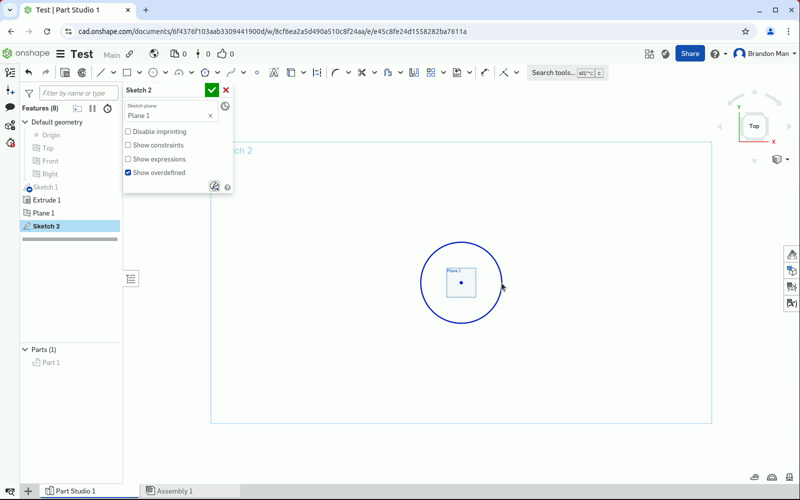
mouse_move(477, 277)
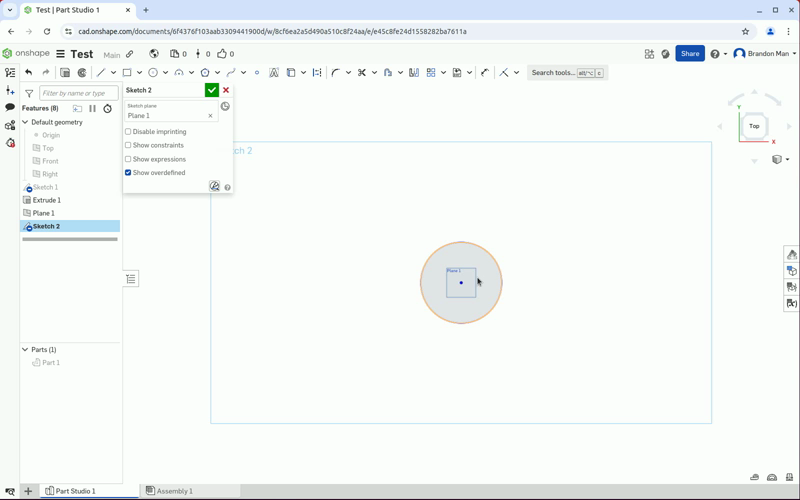
click(477, 277)
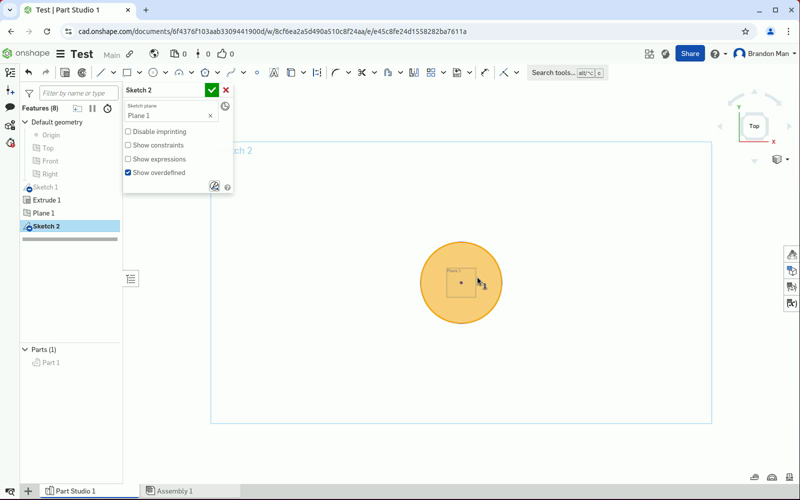
mouse_move(73, 352)
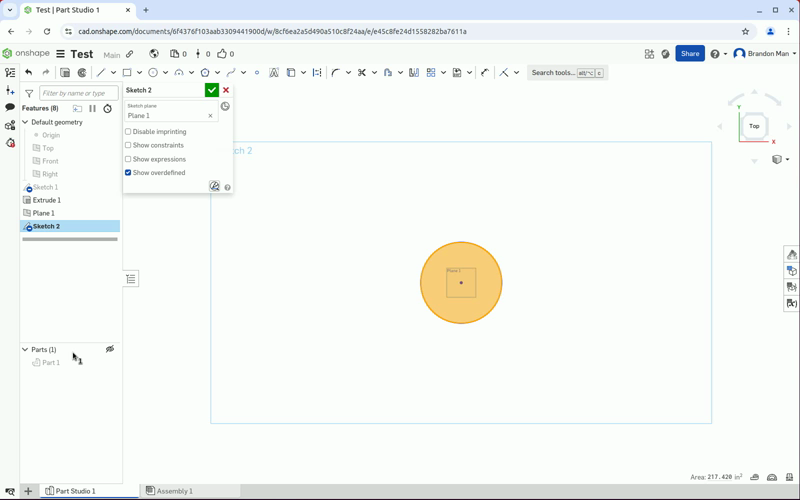
key(shift+y)
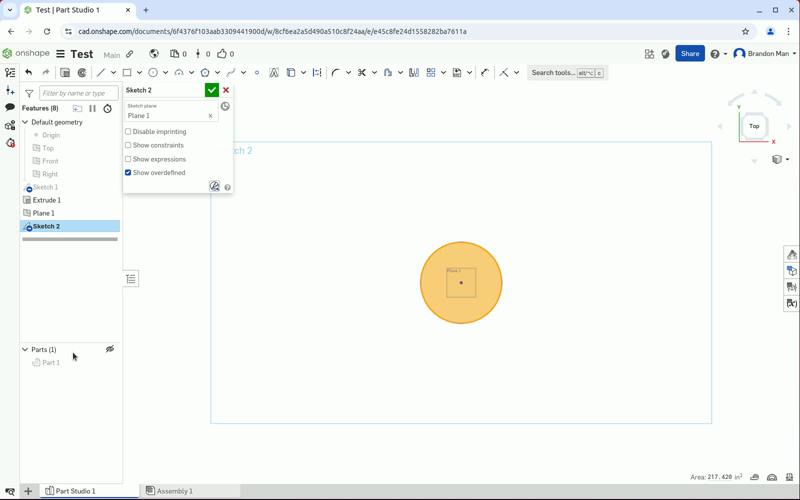
key(shift+e)
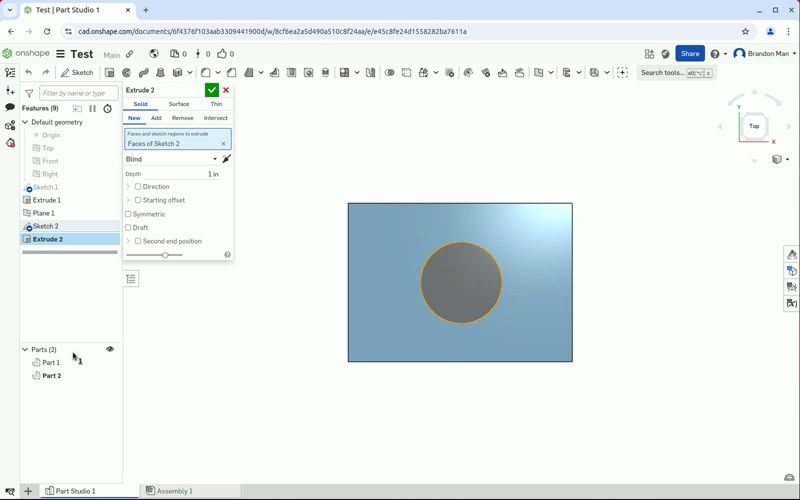
mouse_move(143, 106)
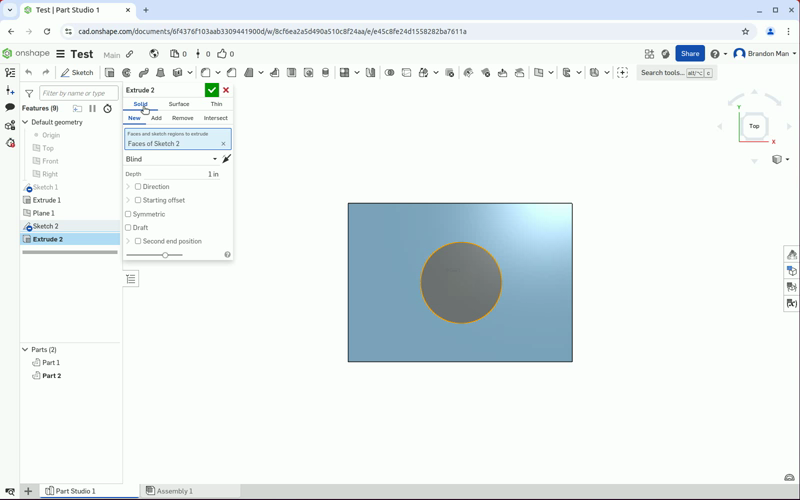
click(143, 106)
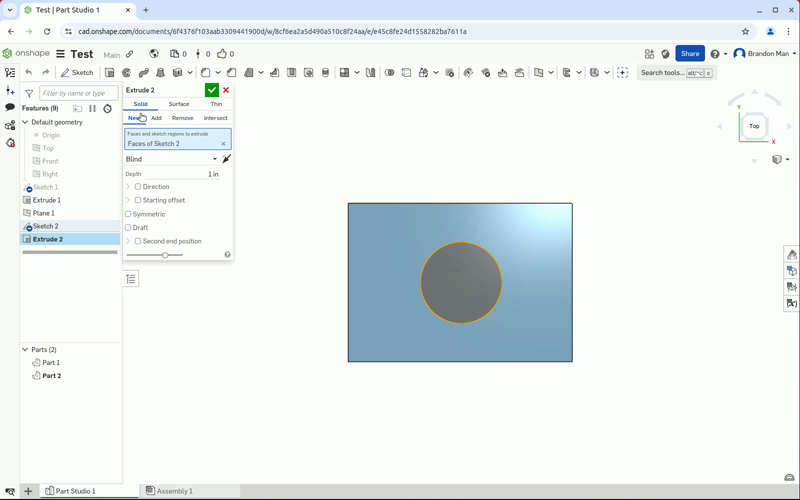
mouse_move(137, 120)
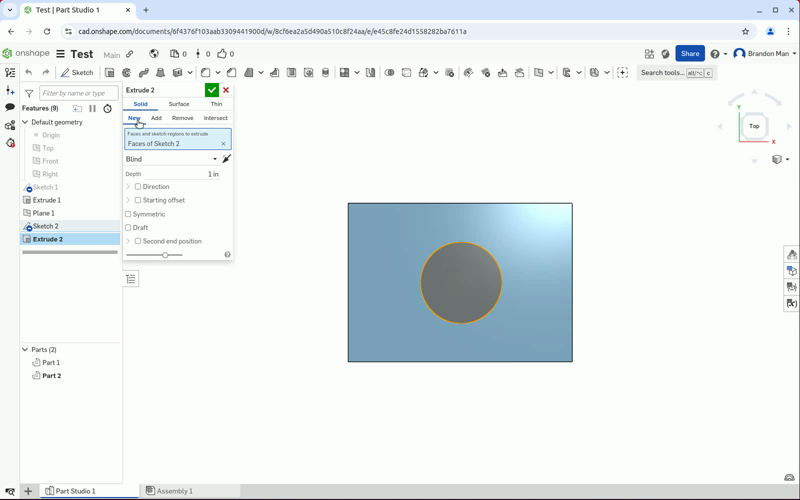
click(137, 120)
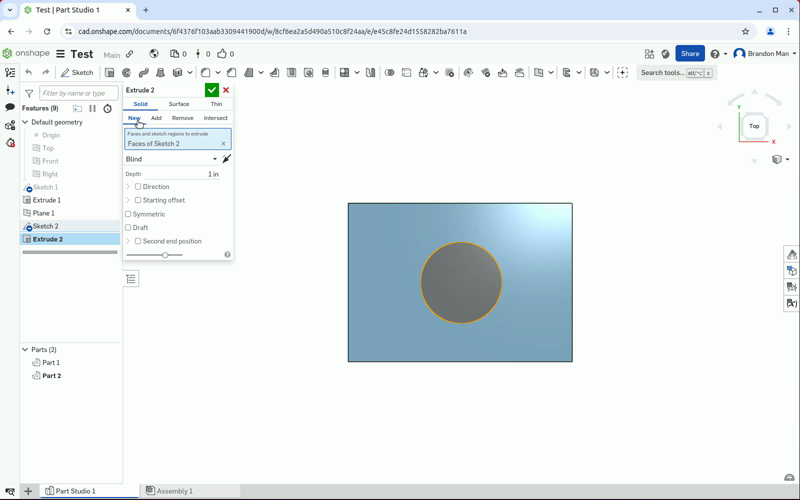
key(tab, 4)
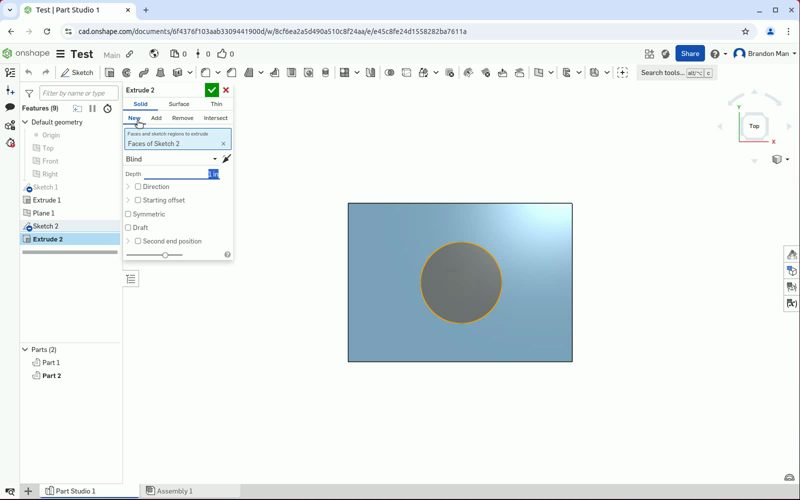
text(8.425)
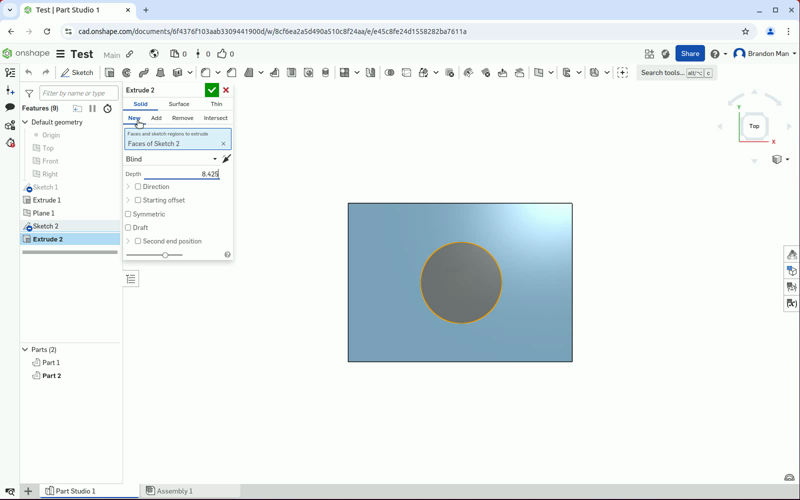
key(enter)
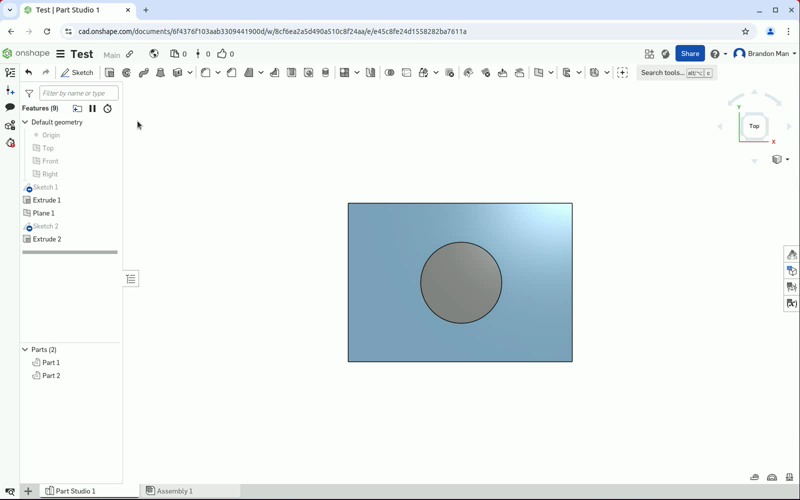
key(shift+h)
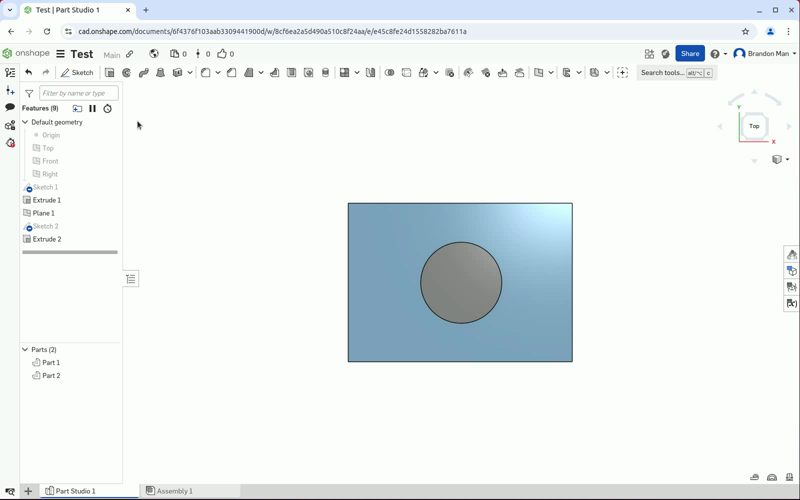
key(shift+h)
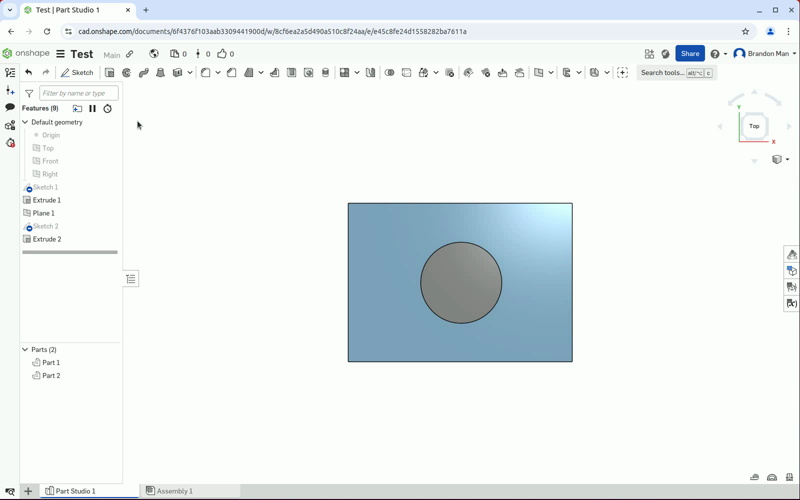
mouse_move(73, 189)
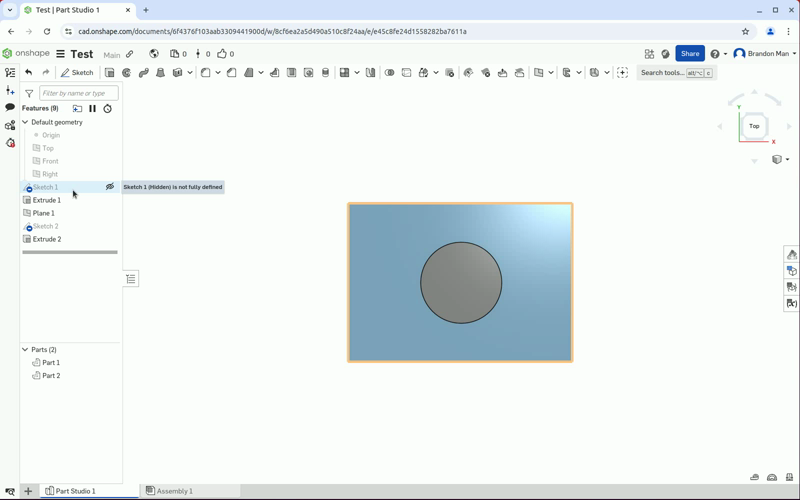
click(73, 189)
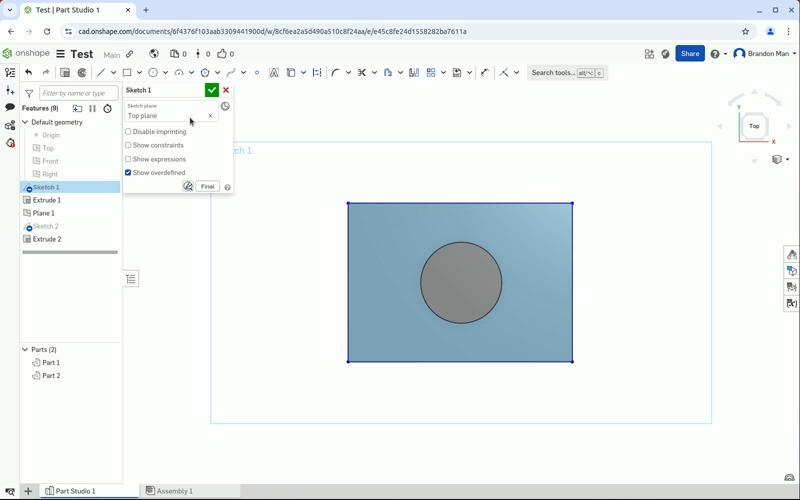
mouse_move(229, 92)
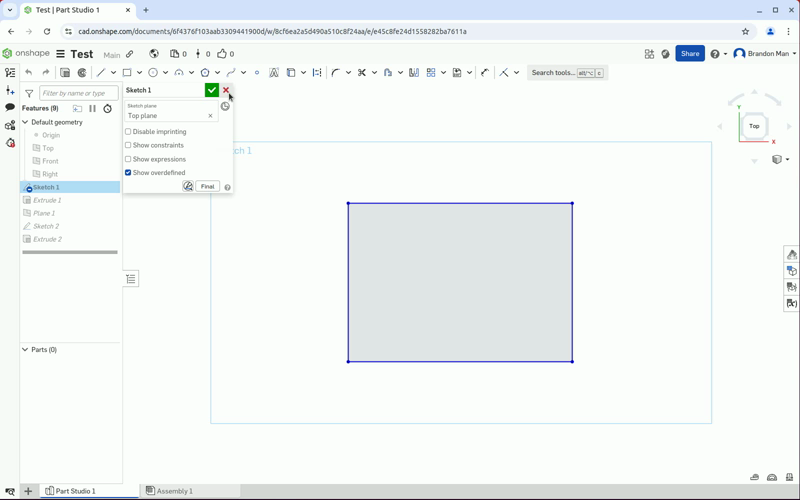
click(229, 92)
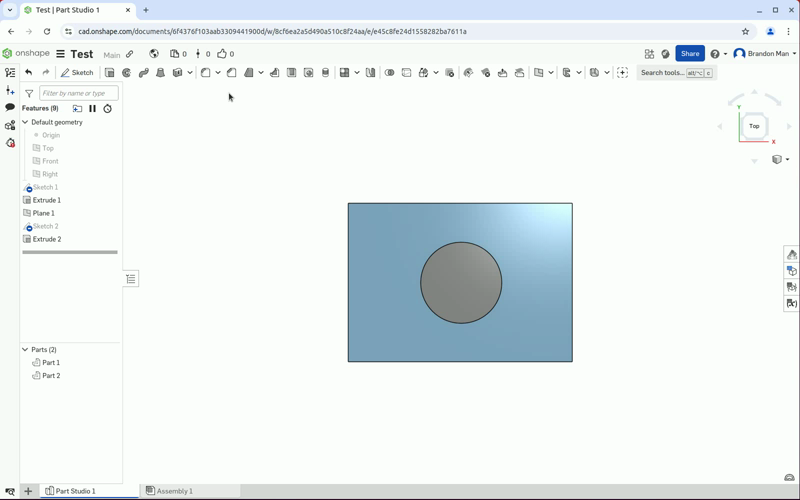
mouse_move(73, 352)
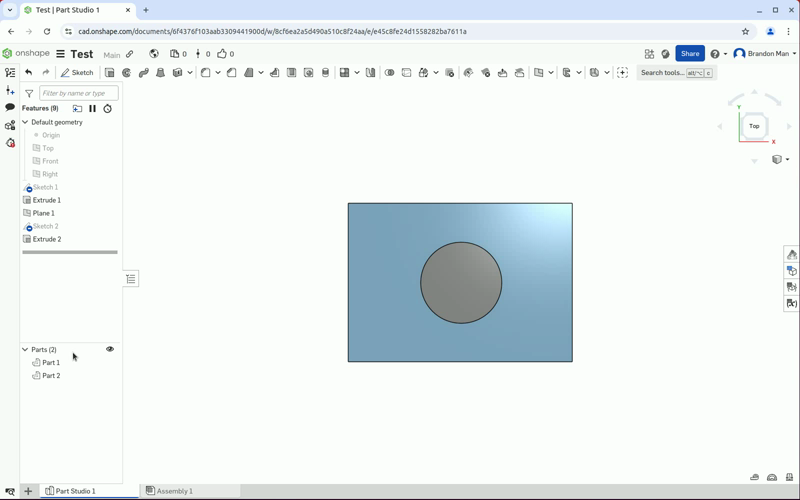
key(y)
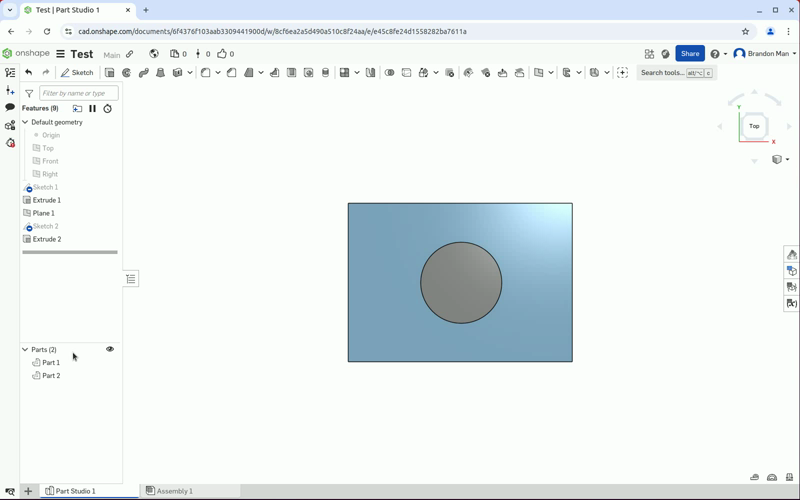
key(shift+p)
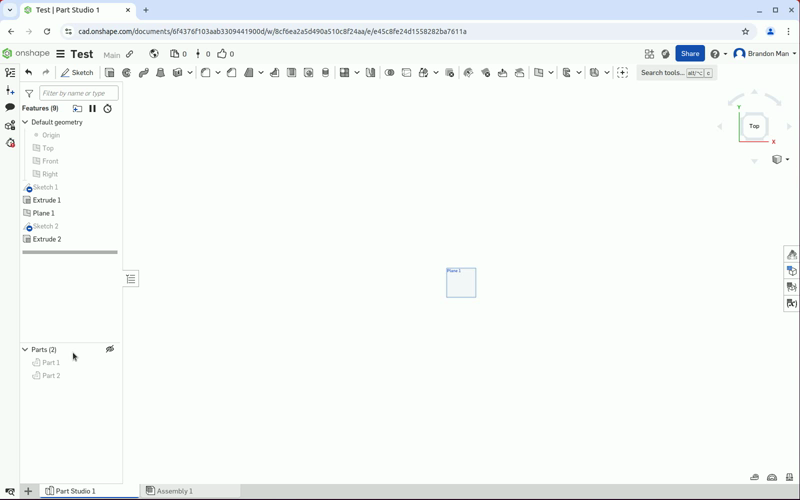
key(space)
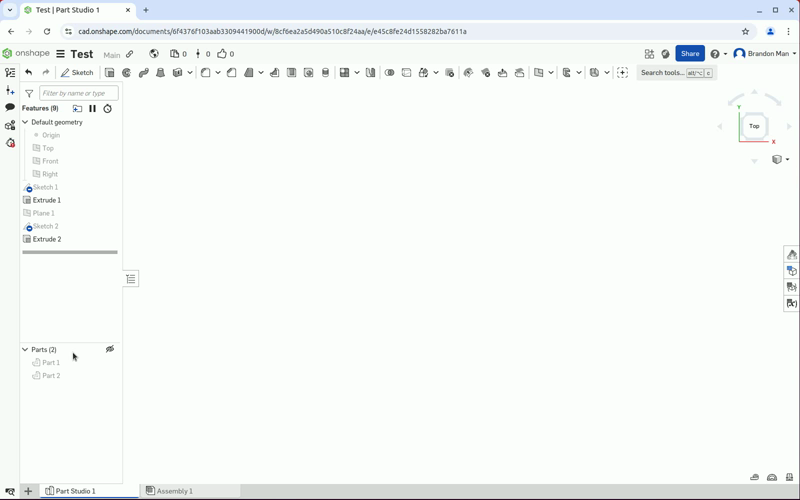
key_down(shift)
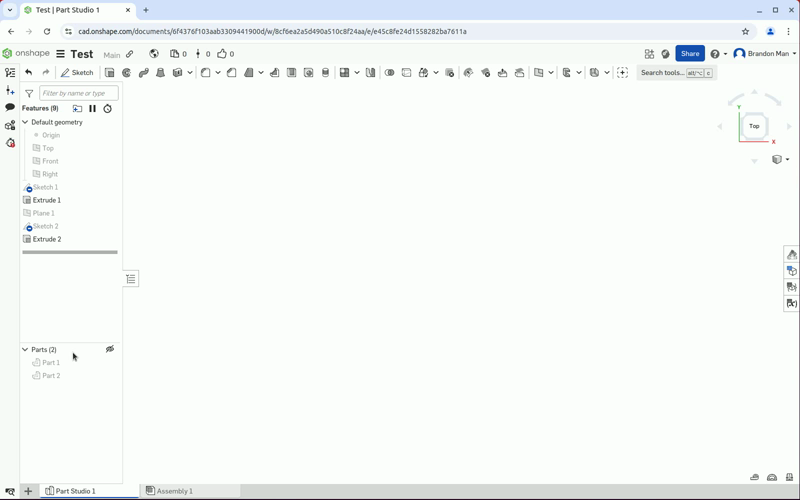
key(up)
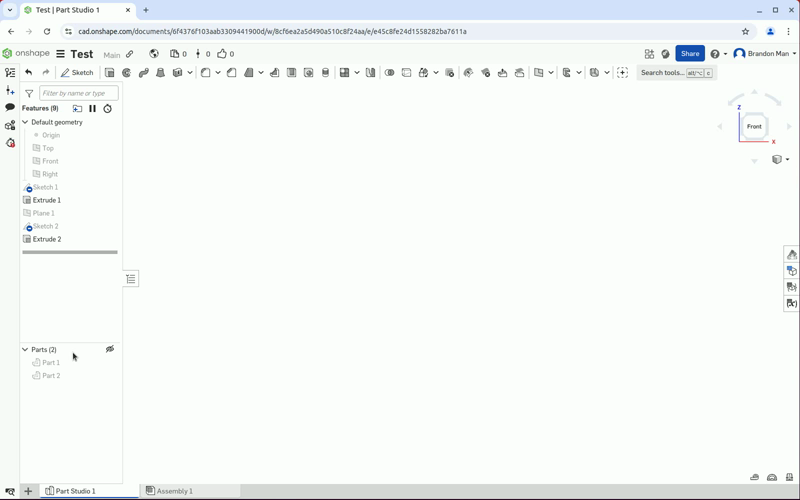
key_up(shift)
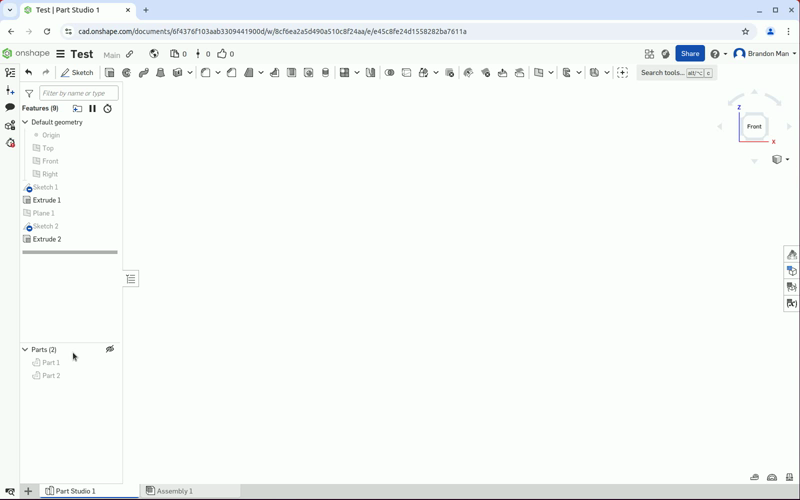
mouse_move(73, 352)
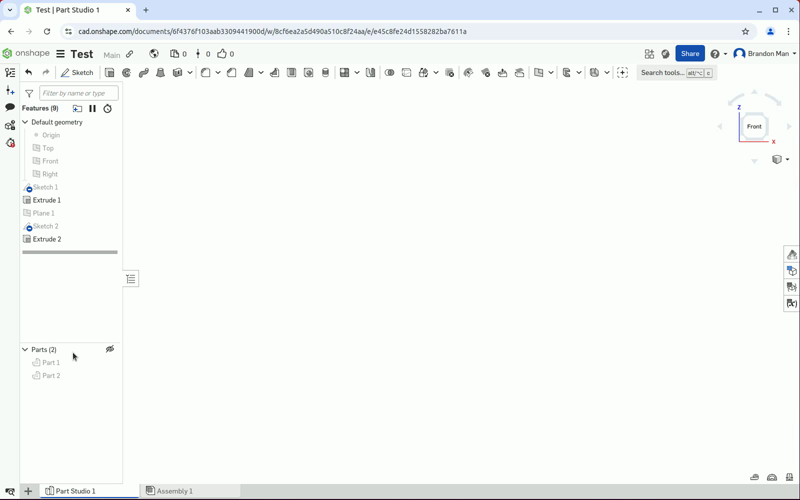
key(shift+y)
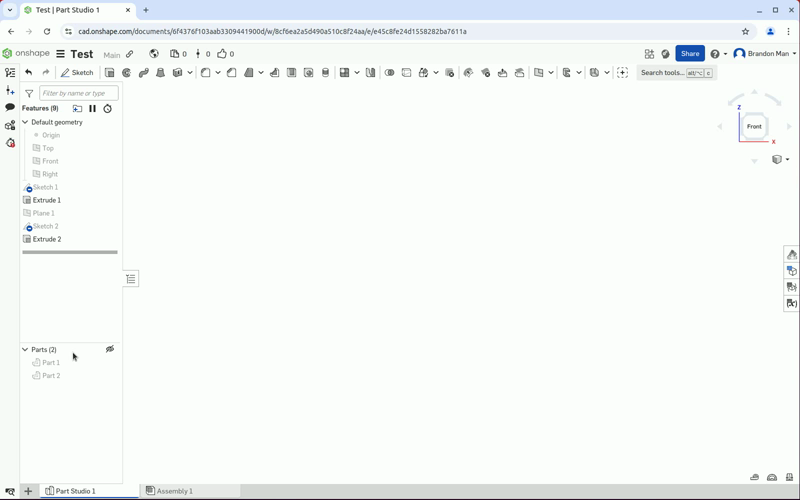
key(shift+s)
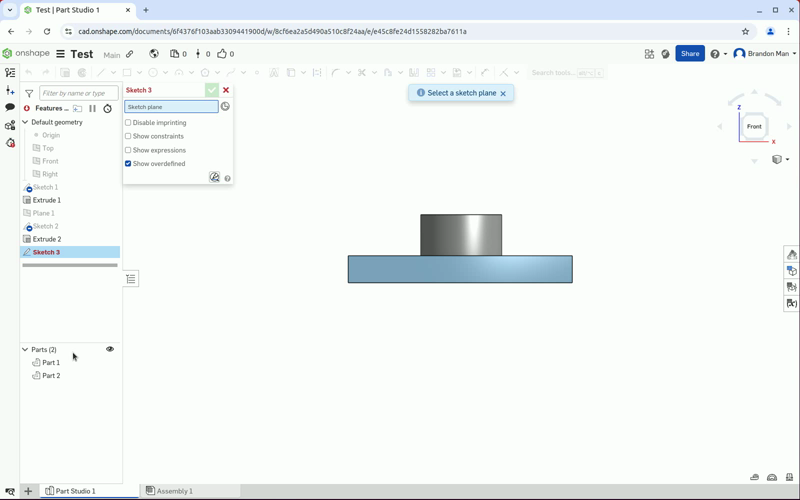
mouse_move(73, 163)
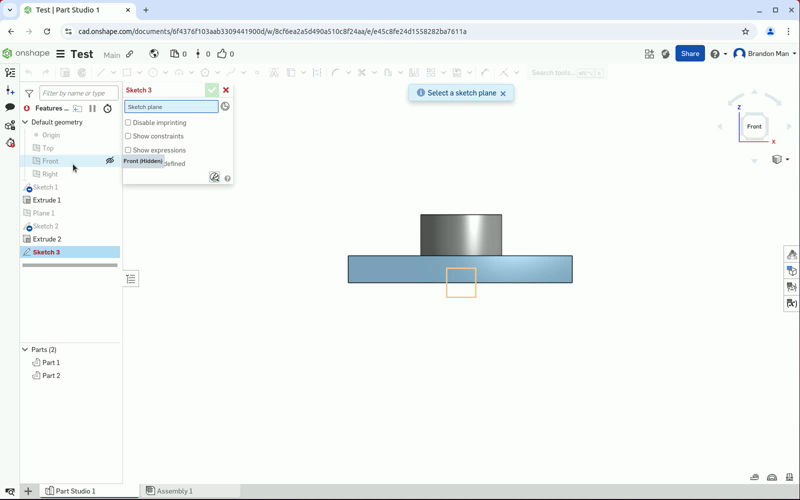
click(73, 163)
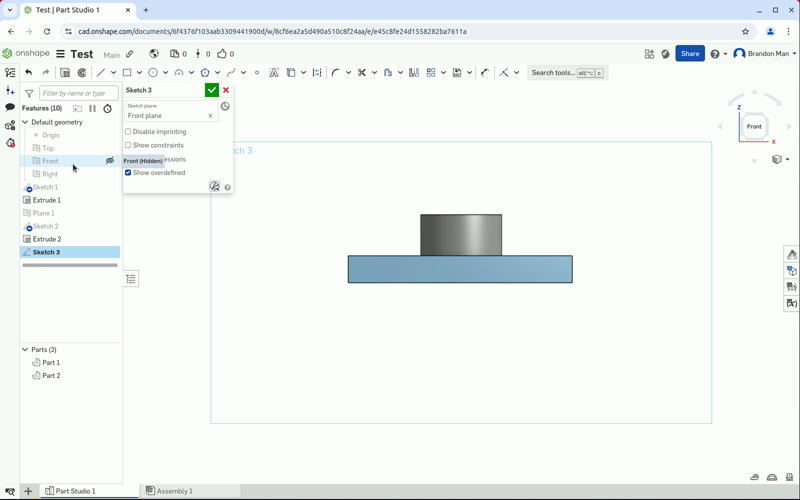
mouse_move(73, 352)
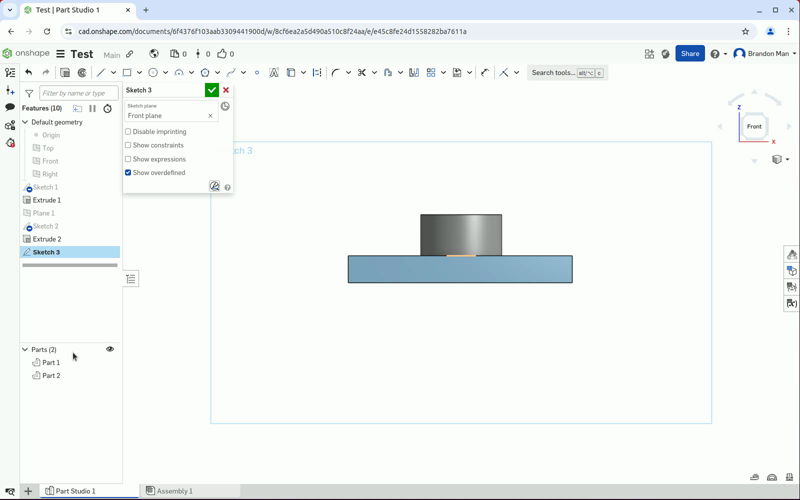
key(y)
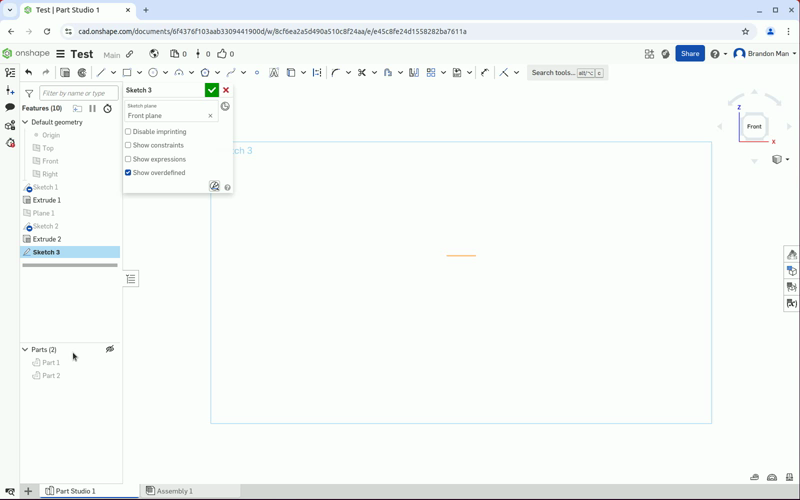
key(l)
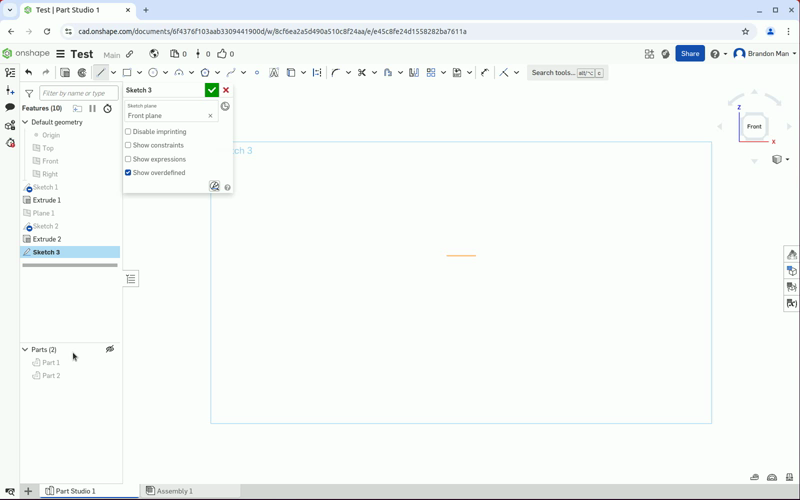
key_down(shift)
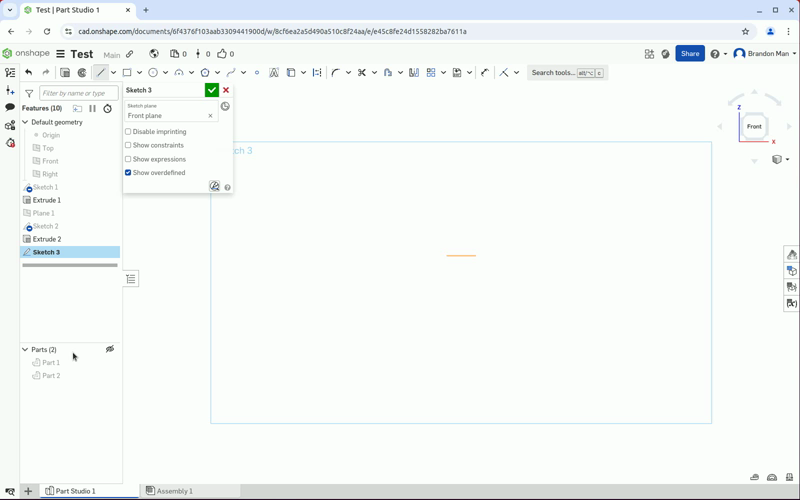
mouse_move(418, 211)
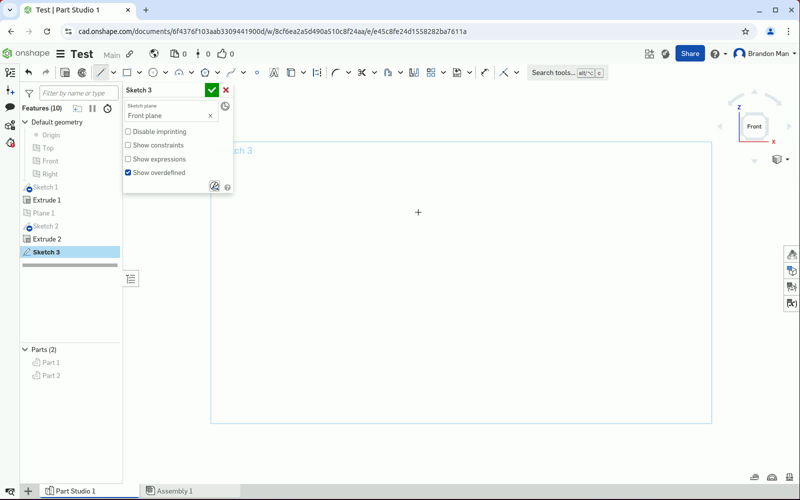
click(418, 211)
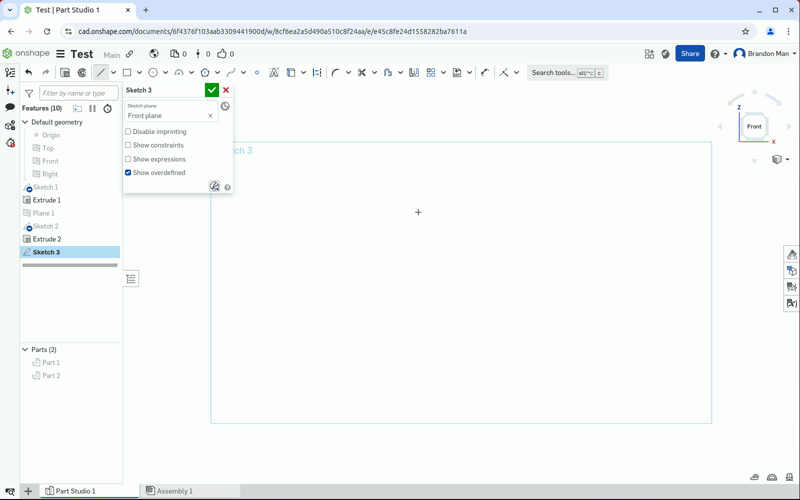
key_up(shift)
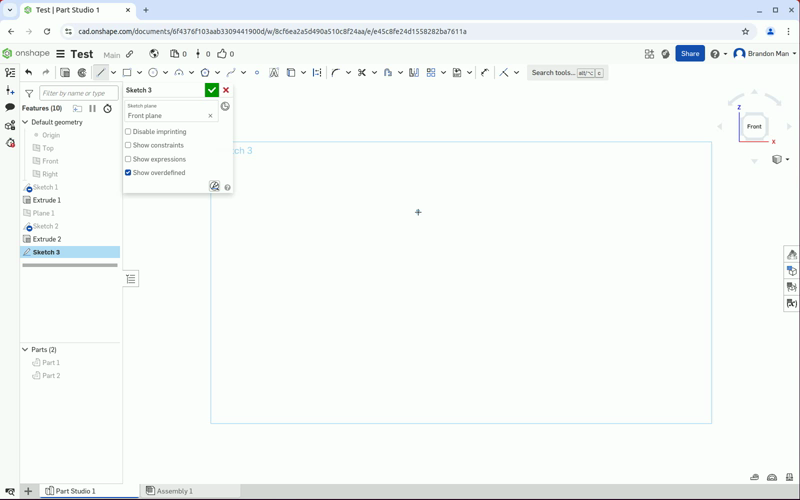
key_down(shift)
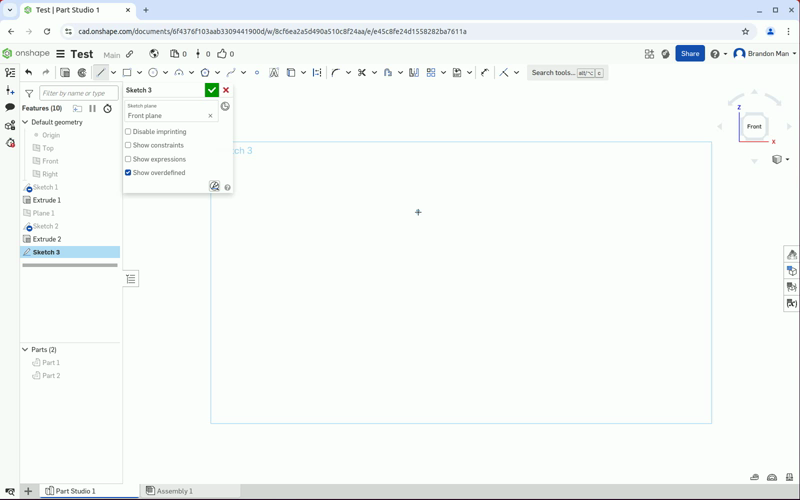
mouse_move(504, 244)
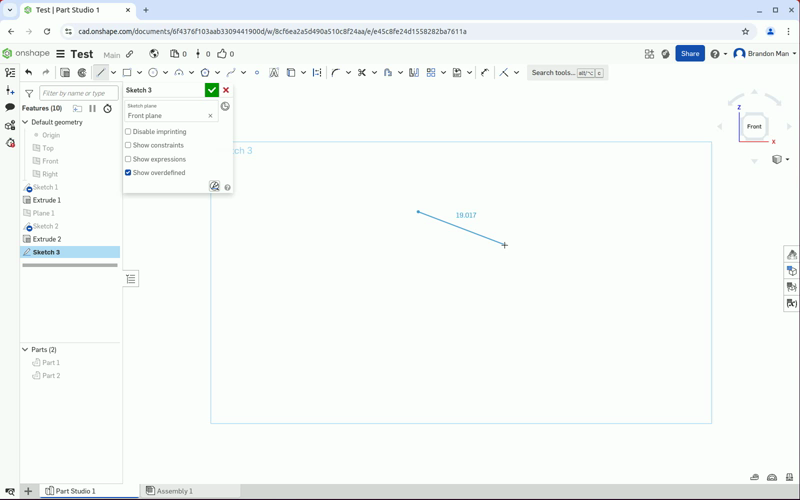
click(504, 244)
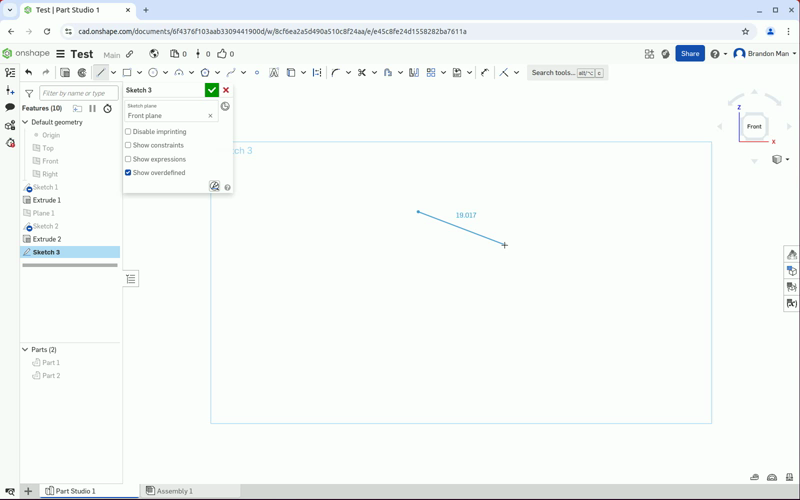
key_up(shift)
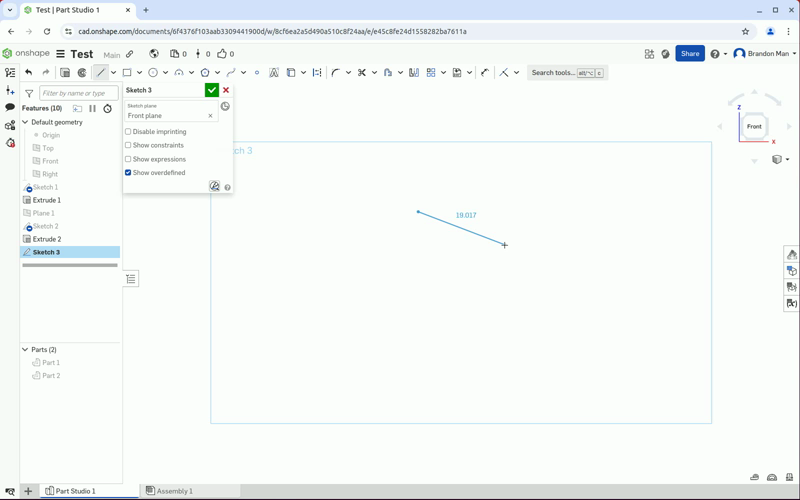
key_down(shift)
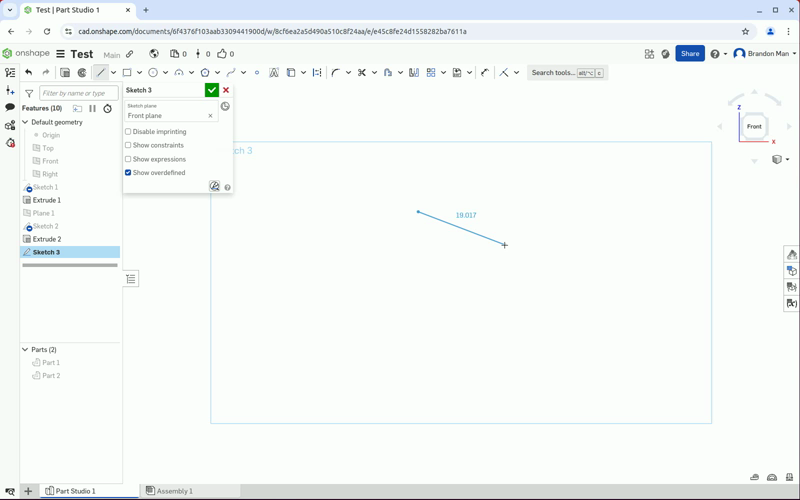
mouse_move(534, 244)
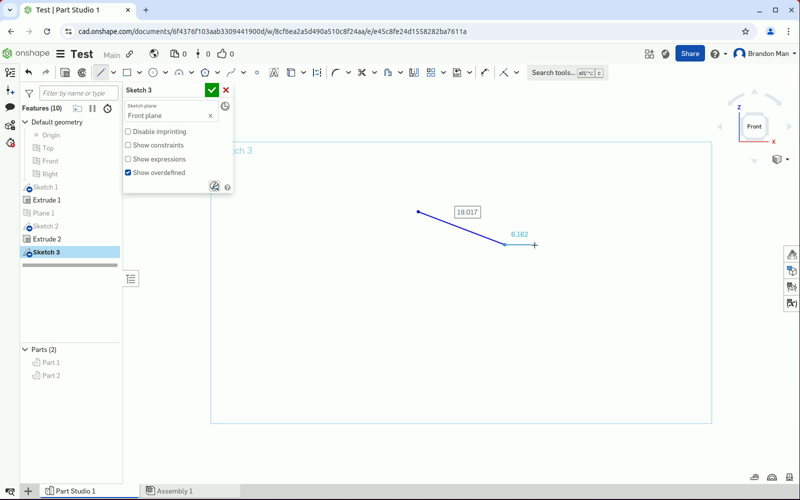
mouse_move(504, 211)
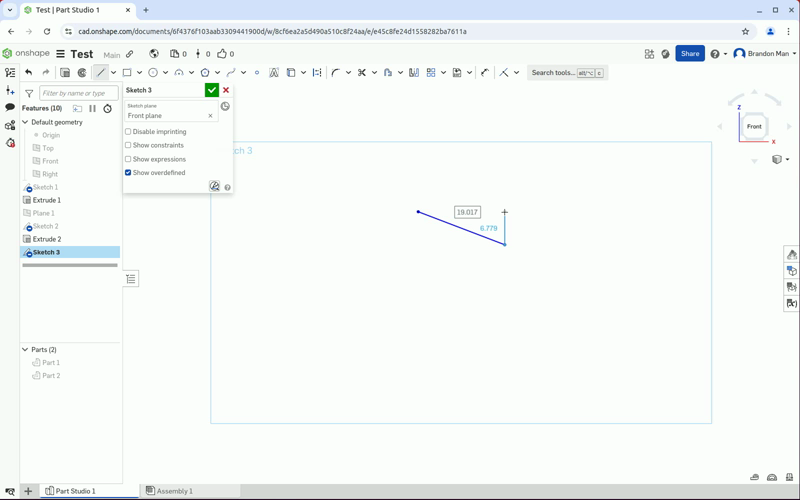
click(504, 211)
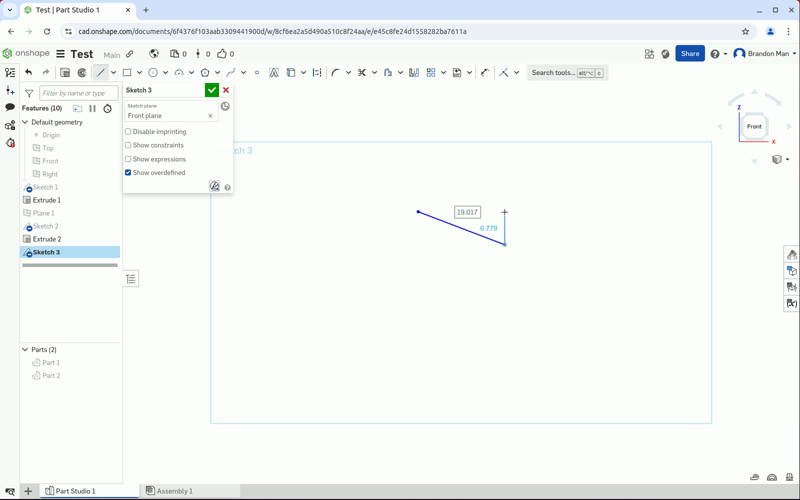
key_up(shift)
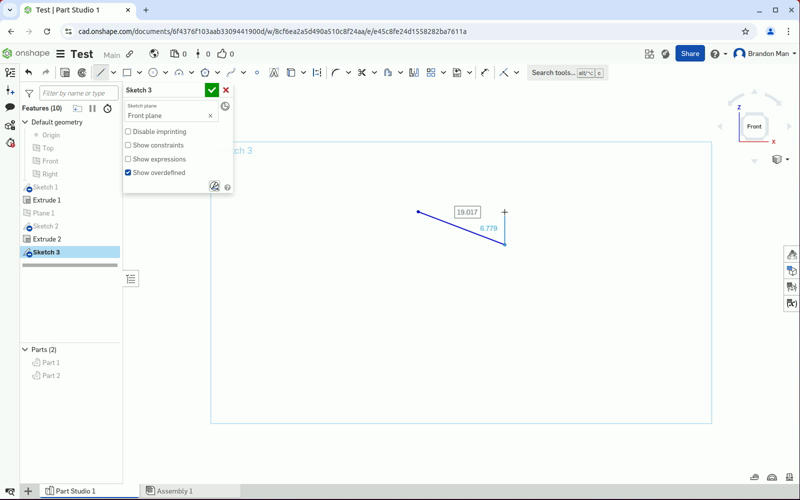
key_down(shift)
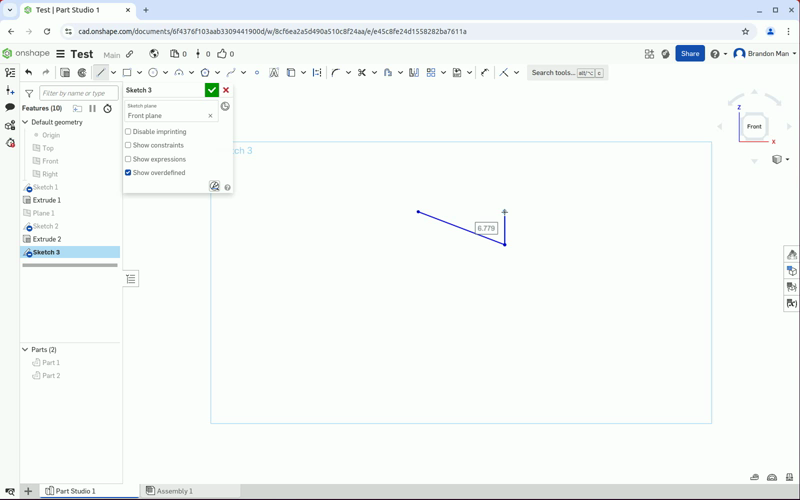
mouse_move(418, 211)
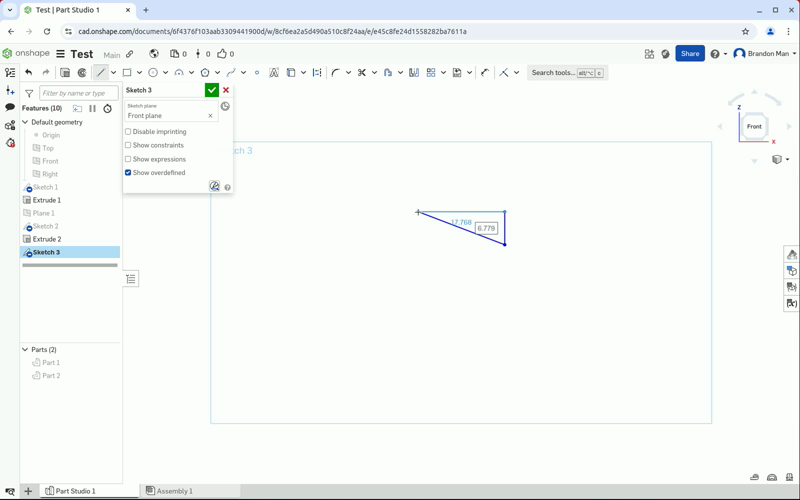
key_up(shift)
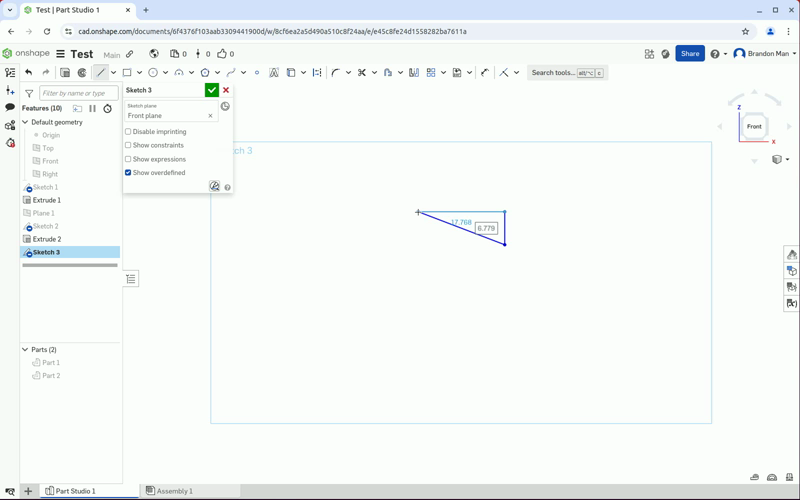
click(418, 211)
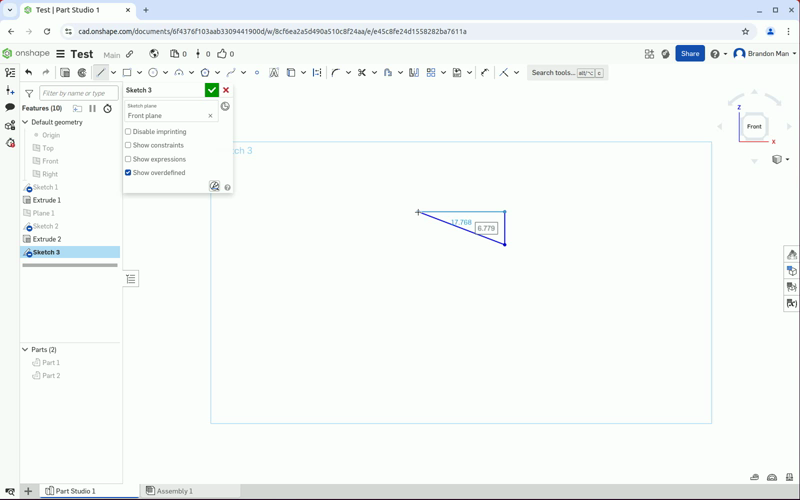
key(esc)
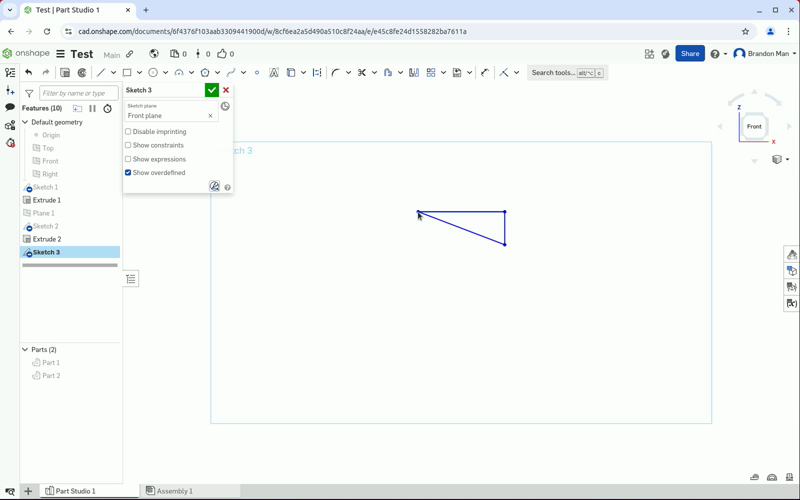
mouse_move(475, 220)
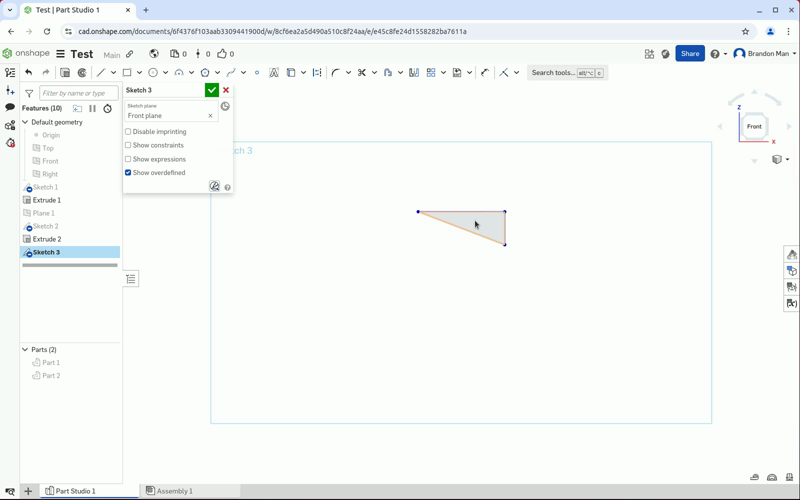
scroll(6)
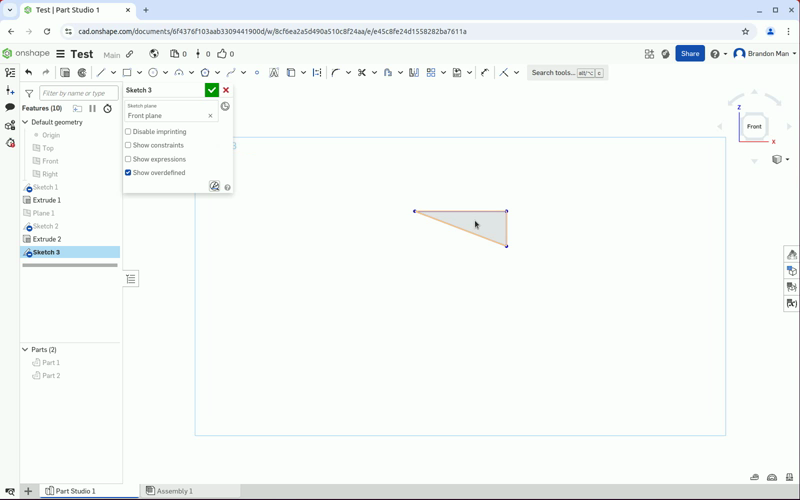
scroll(6)
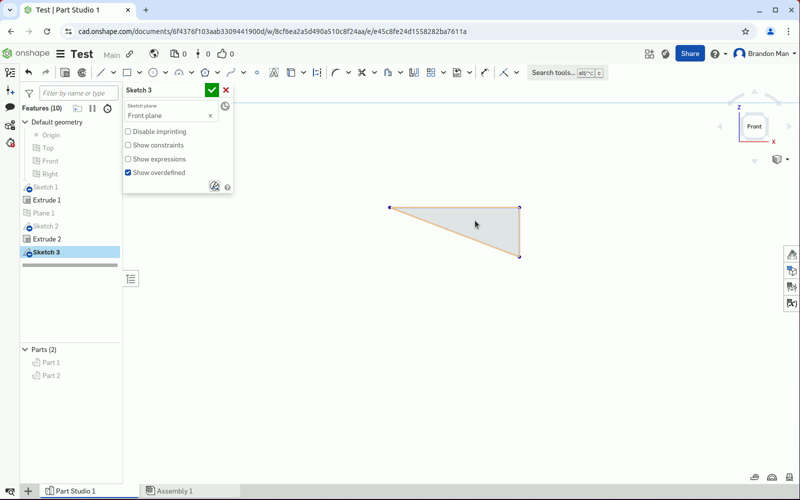
scroll(6)
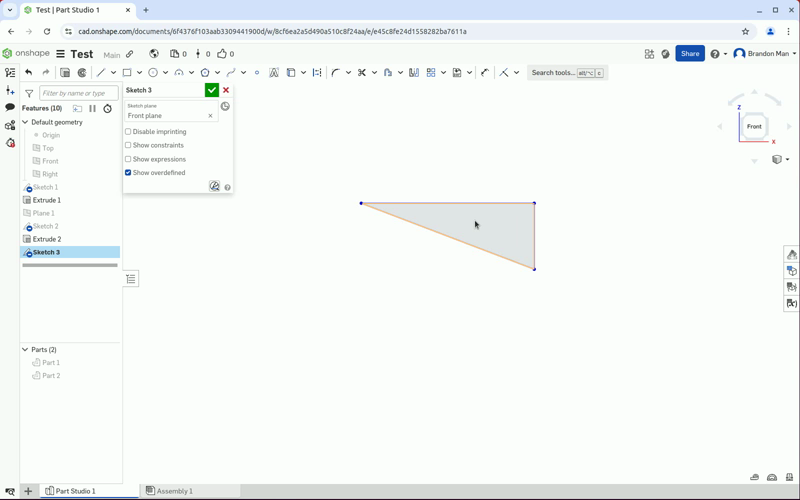
scroll(6)
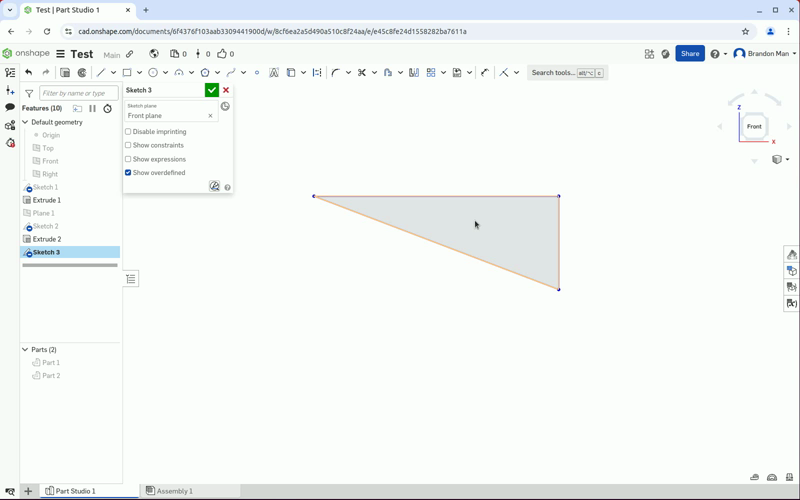
scroll(6)
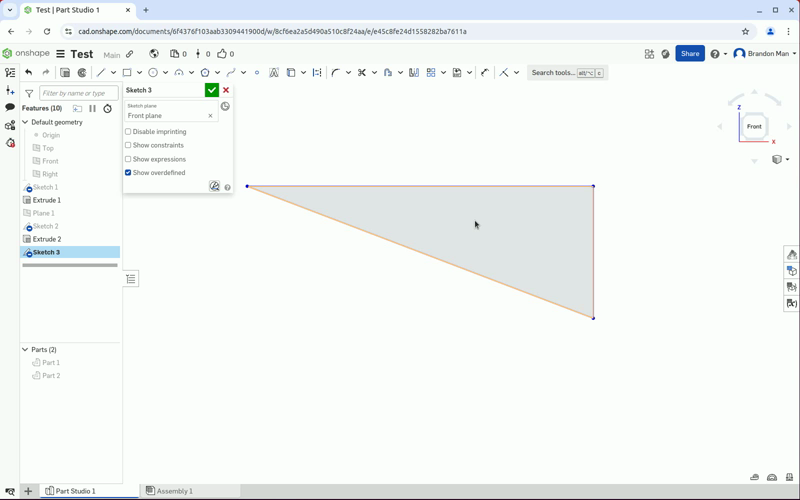
scroll(6)
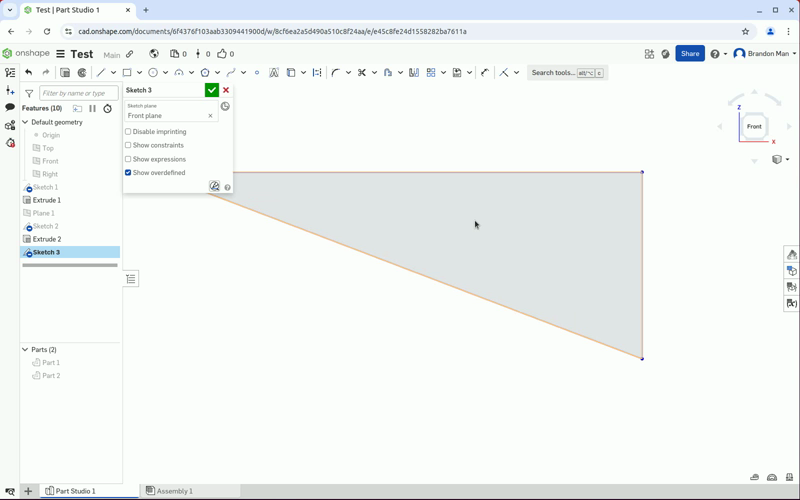
scroll(6)
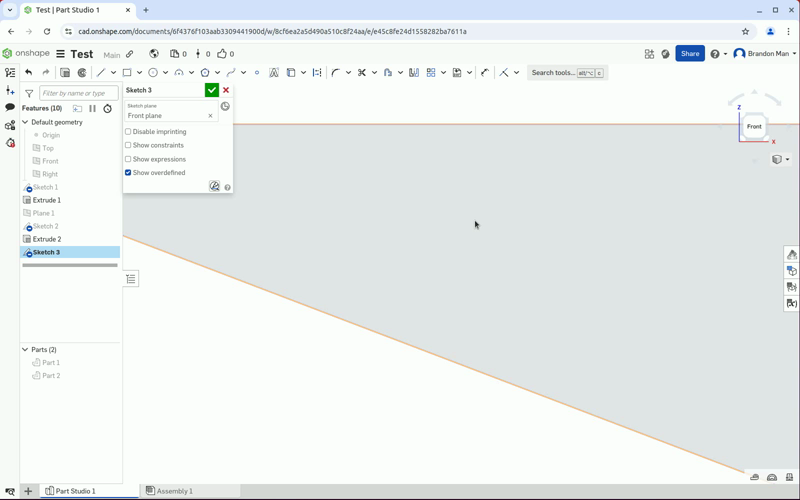
click(475, 220)
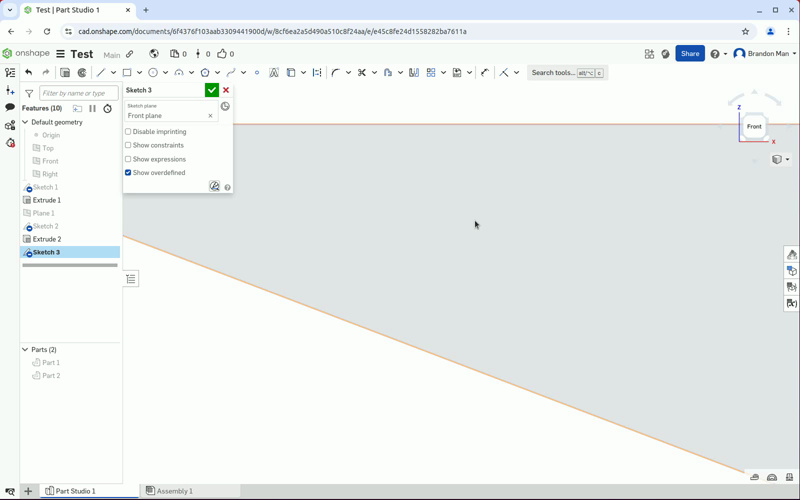
scroll(-6)
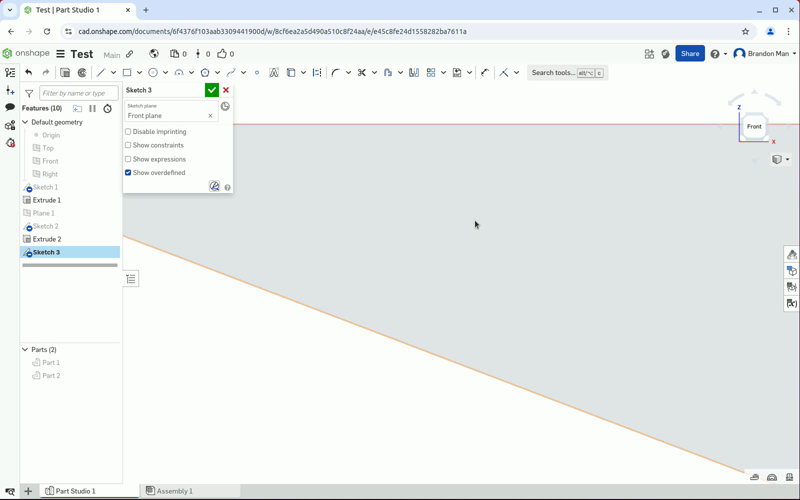
scroll(-6)
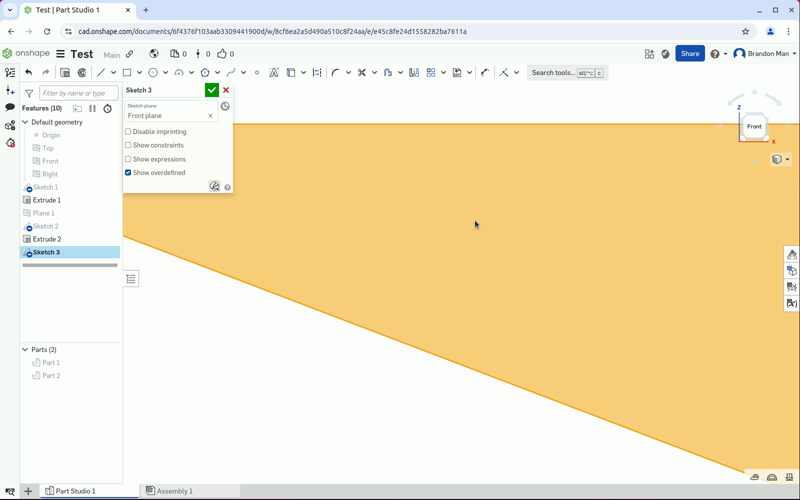
scroll(-6)
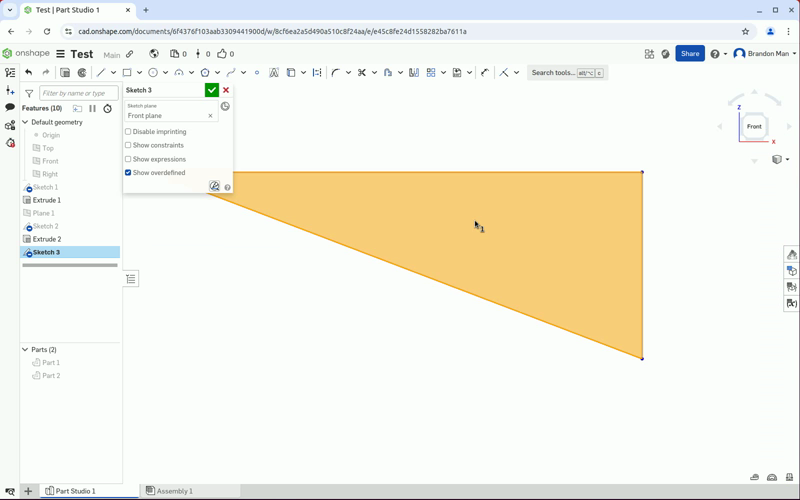
scroll(-6)
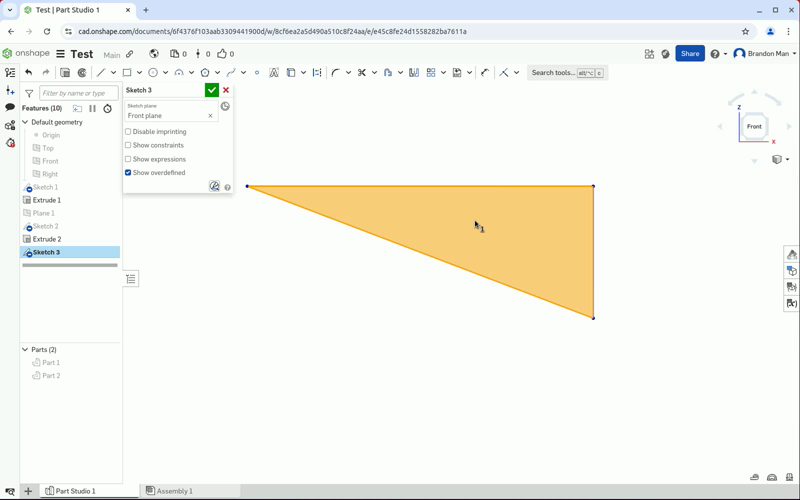
scroll(-6)
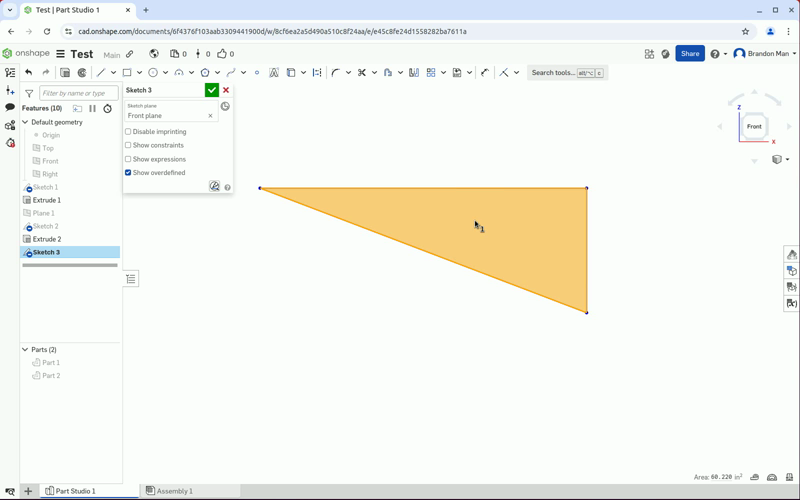
scroll(-6)
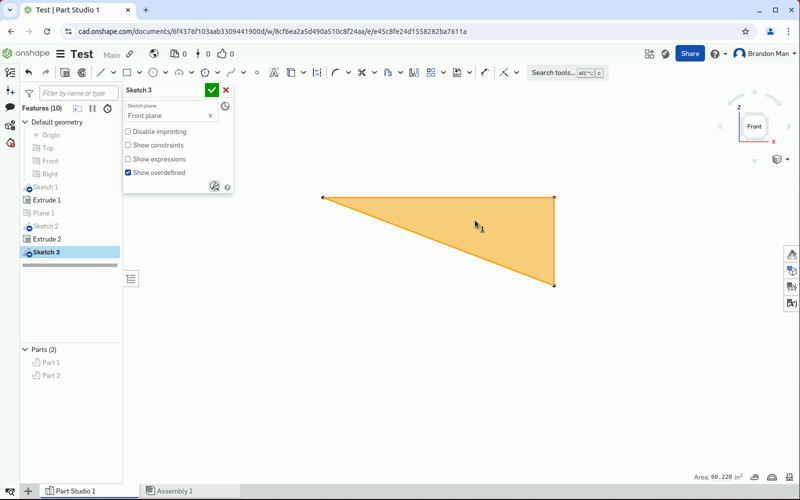
scroll(-6)
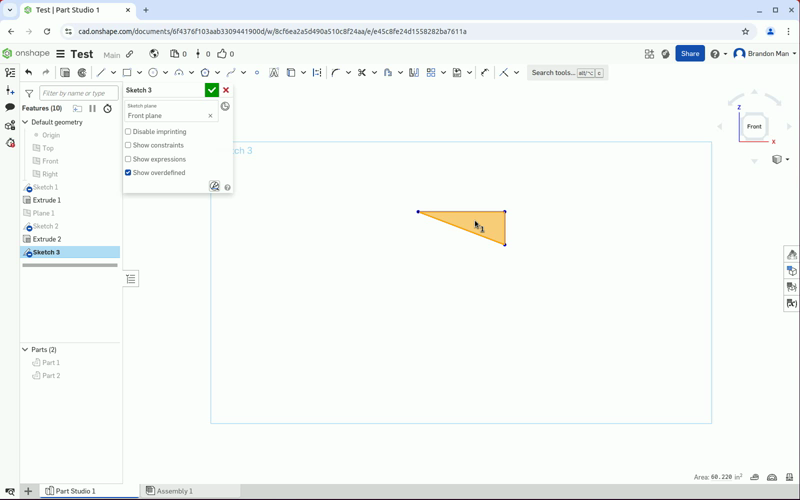
mouse_move(73, 352)
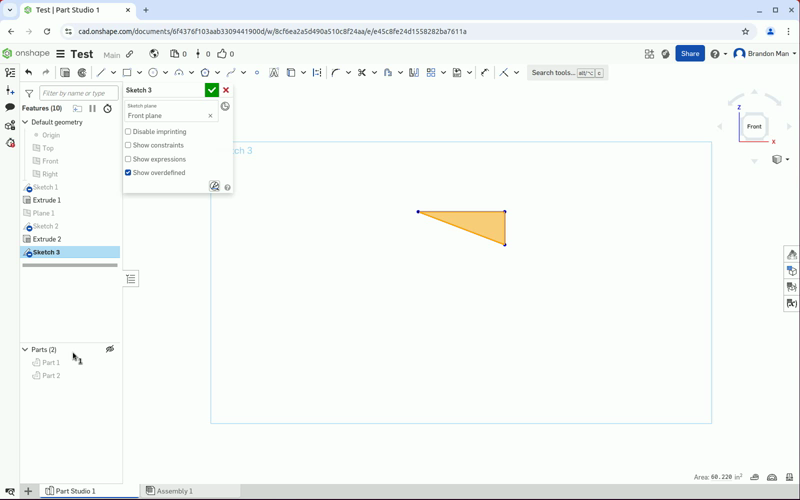
key(shift+y)
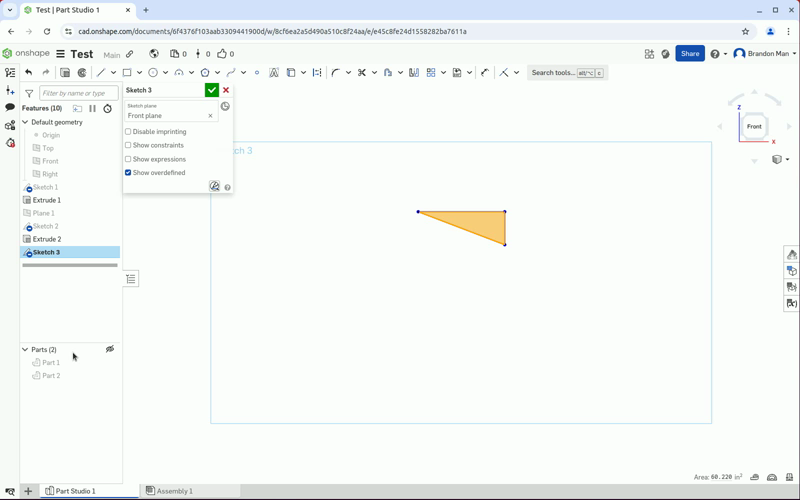
key(shift+e)
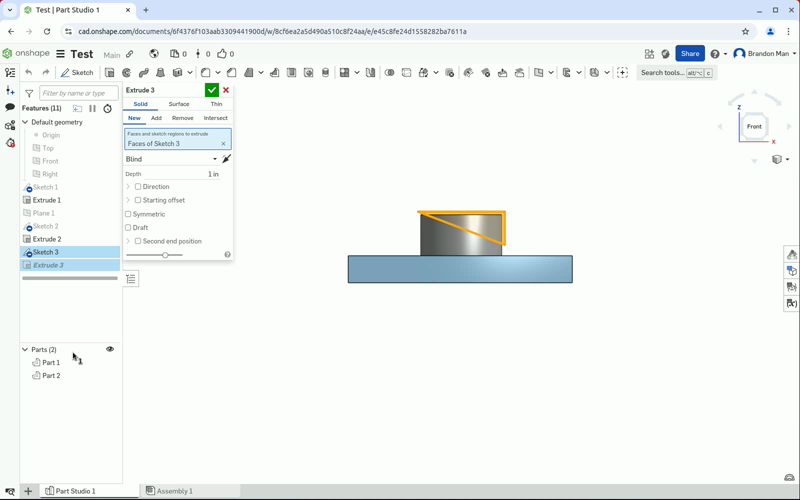
mouse_move(143, 106)
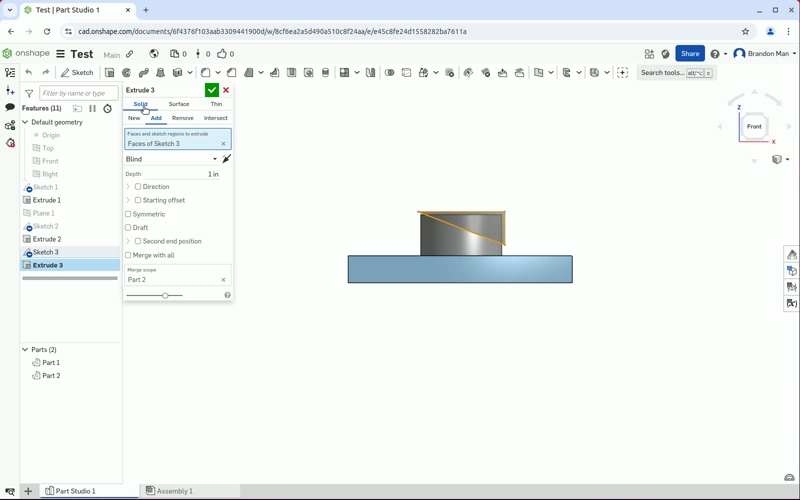
click(143, 106)
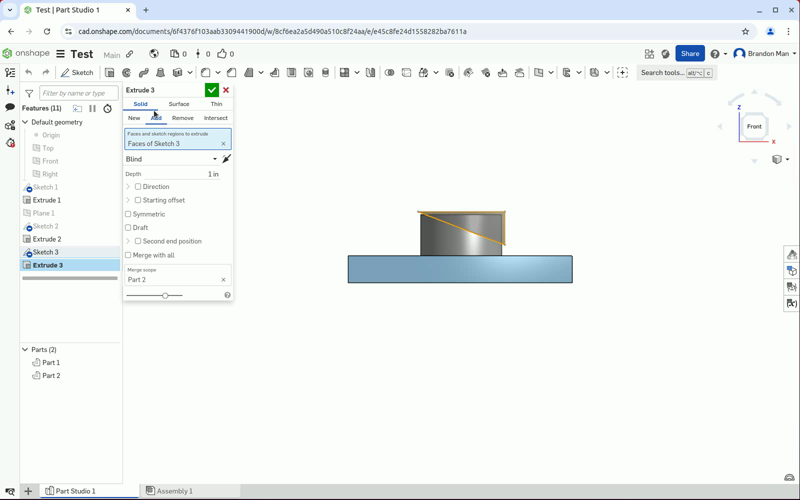
mouse_move(186, 120)
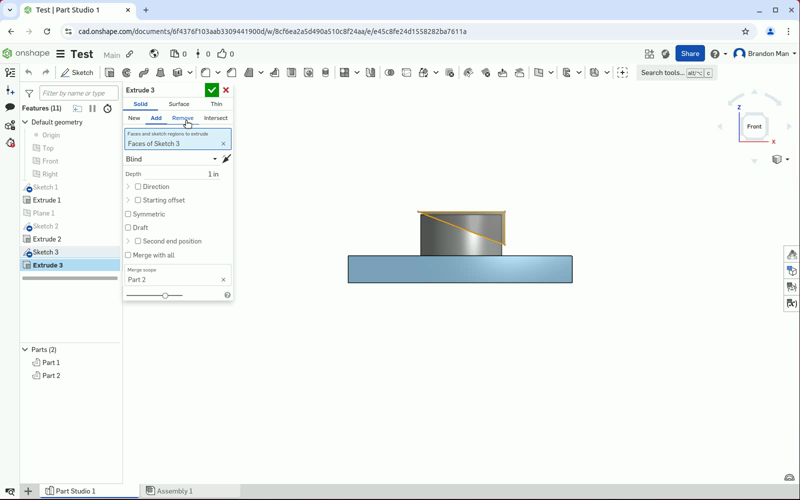
click(186, 120)
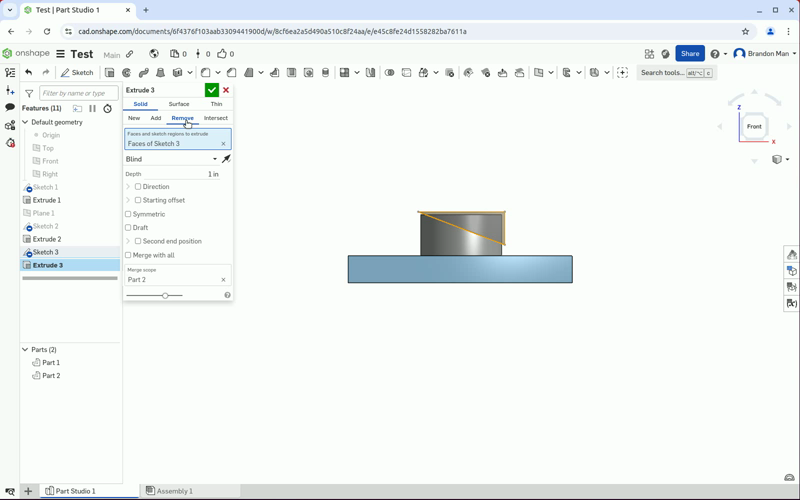
key(tab, 4)
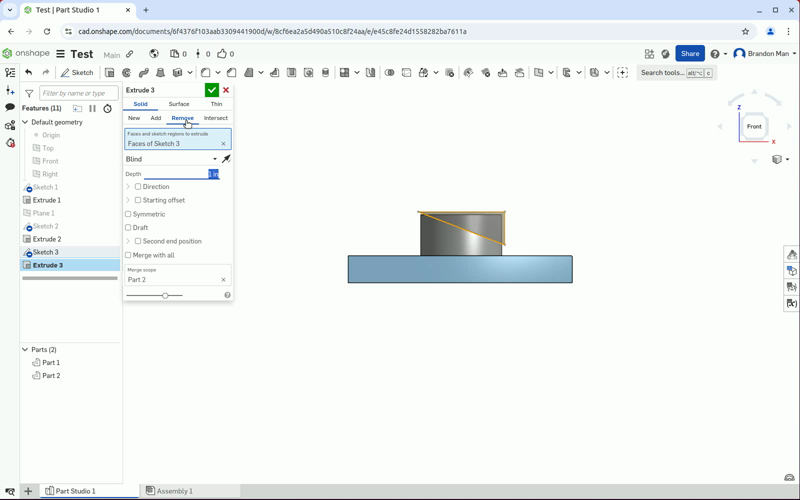
text(8.425)
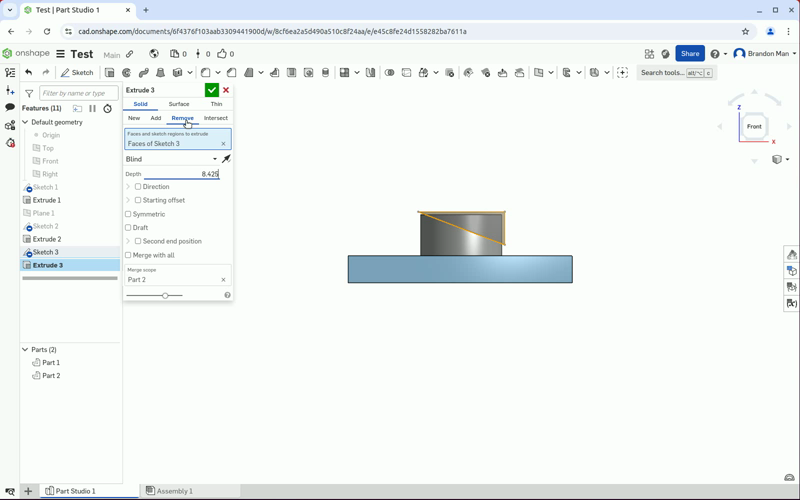
key(tab, 6)
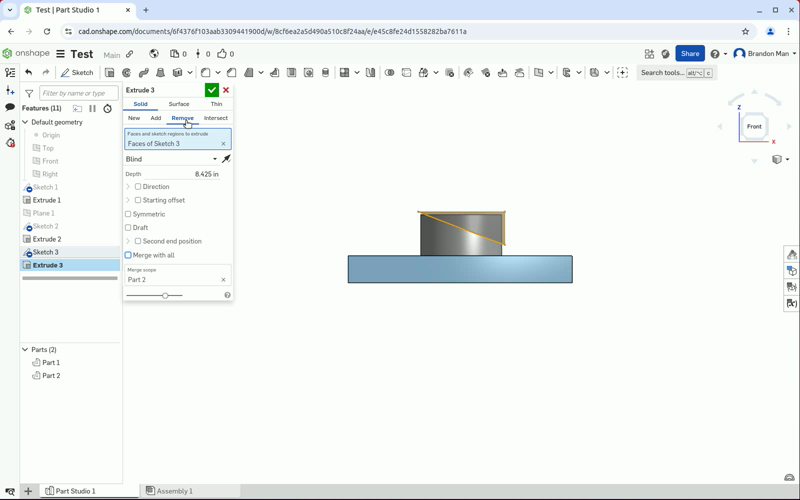
key(space)
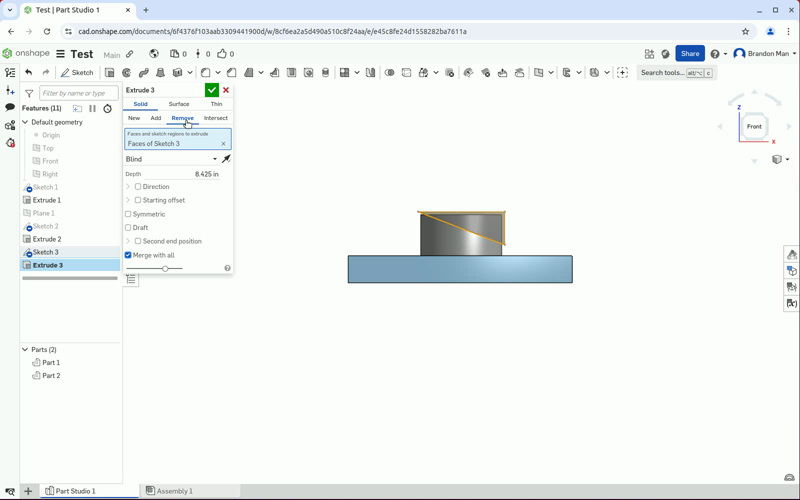
key(enter)
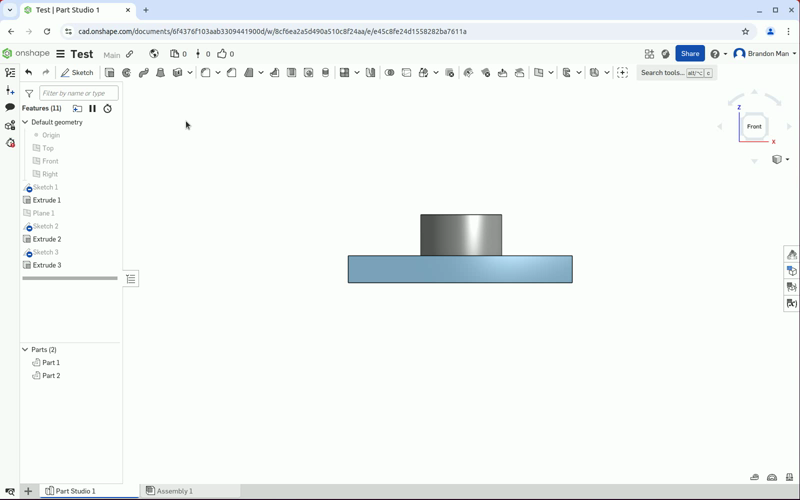
key(shift+h)
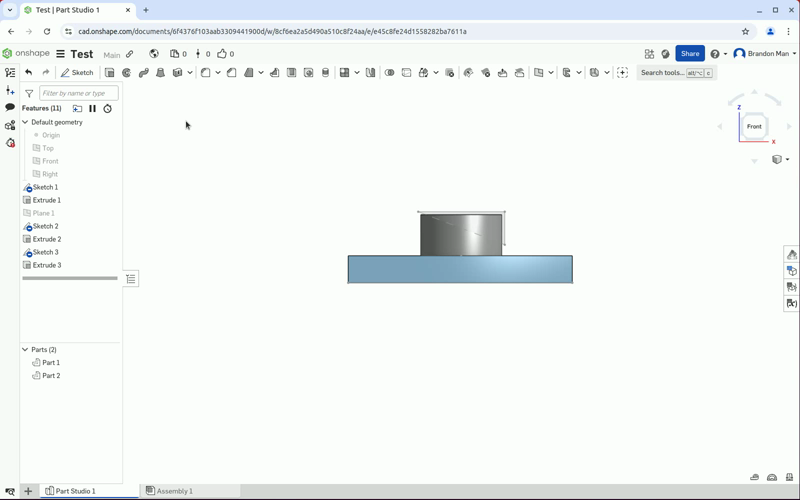
key(shift+h)
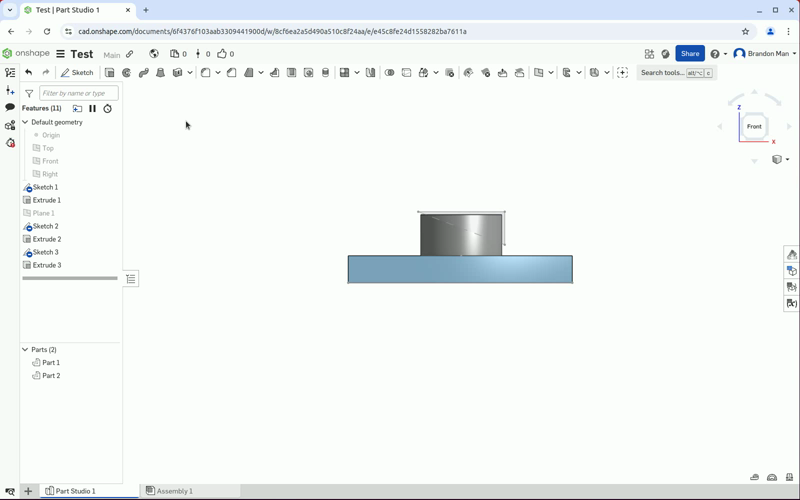
key(shift+7)
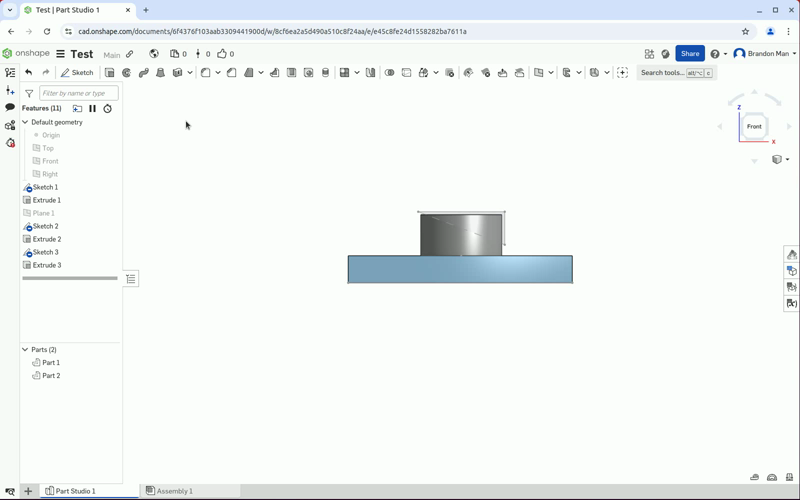
key(left, 2)
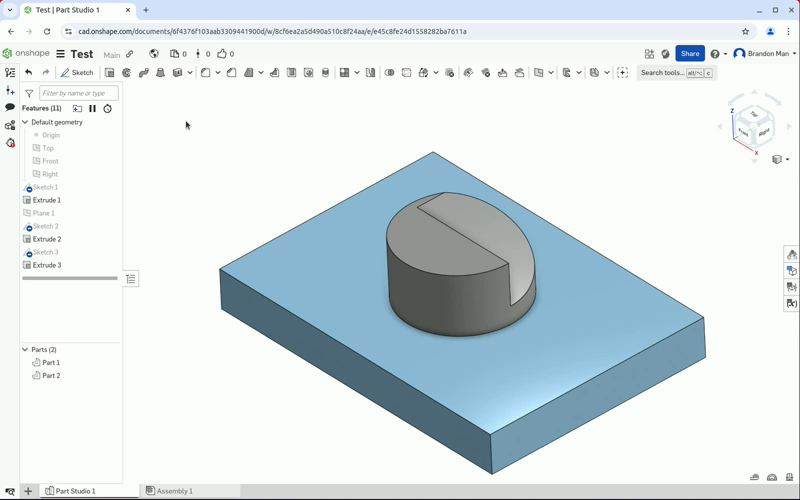
key(down, 2)
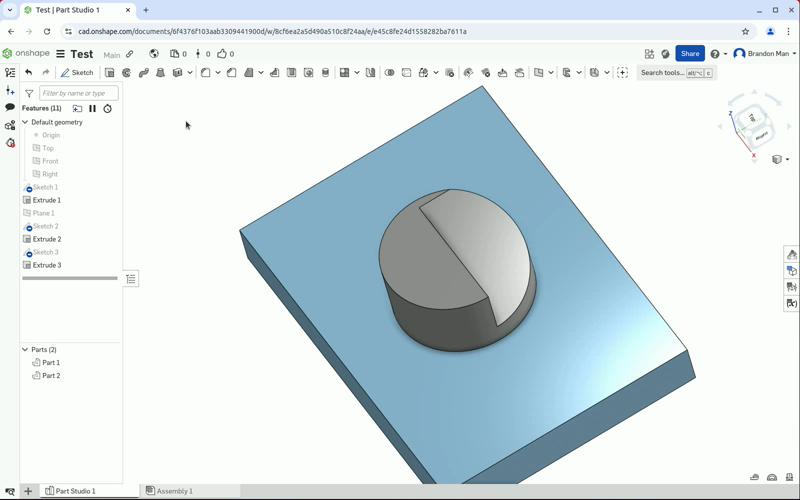
key(up, 2)
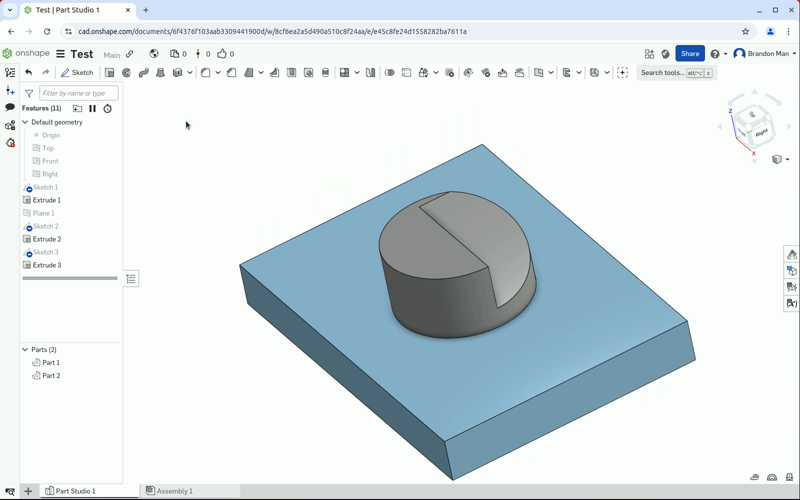
key(right, 2)
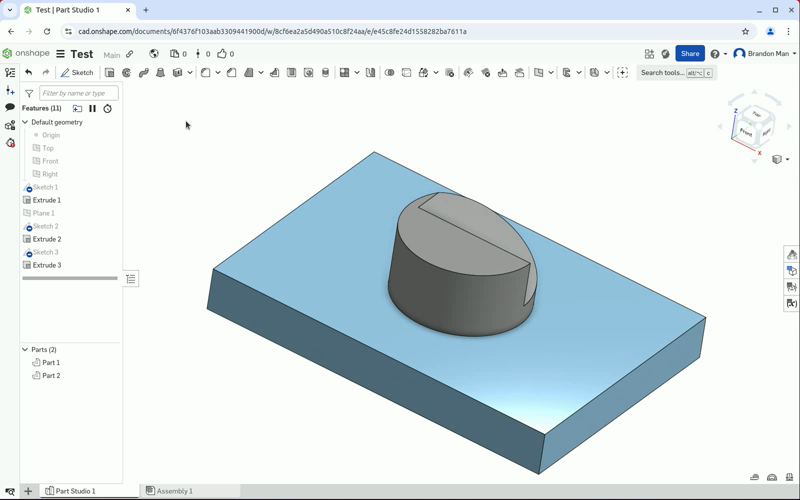
mouse_move(73, 189)
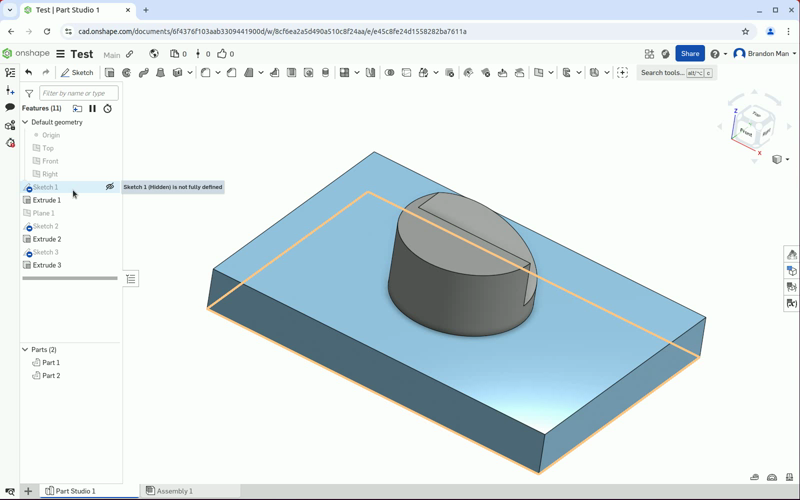
click(73, 189)